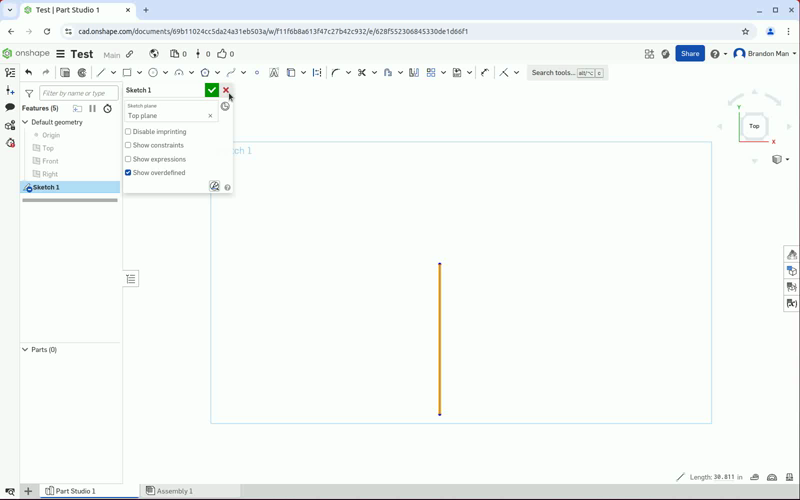
key(shift+h)
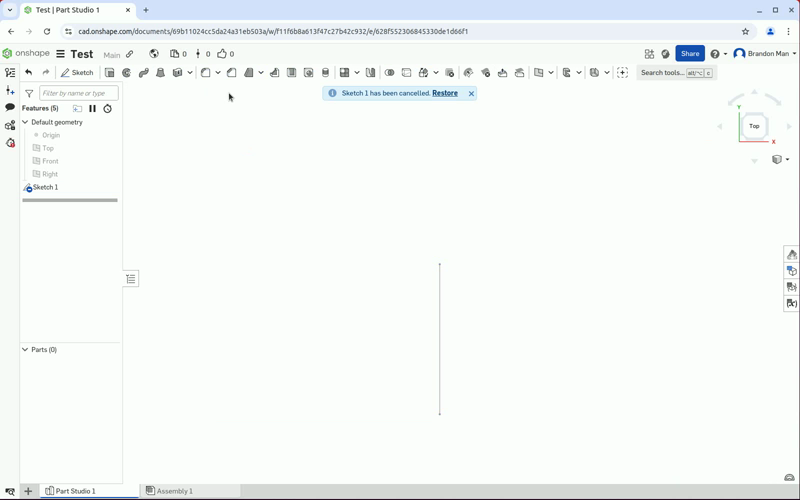
key(shift+s)
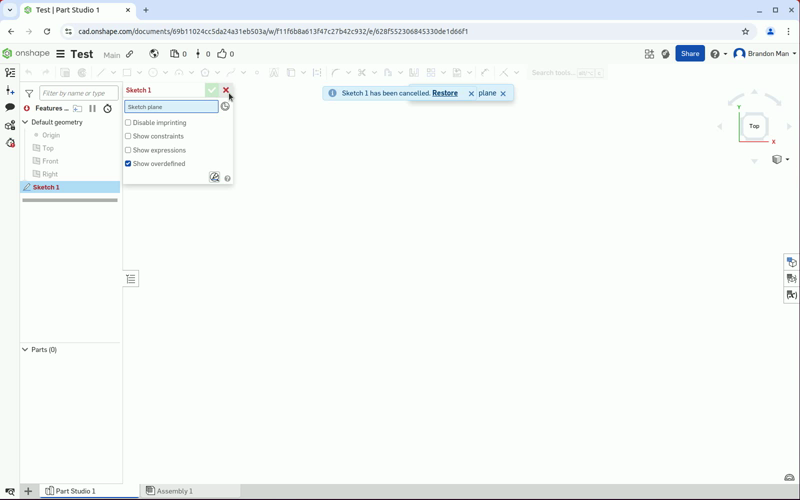
mouse_move(73, 150)
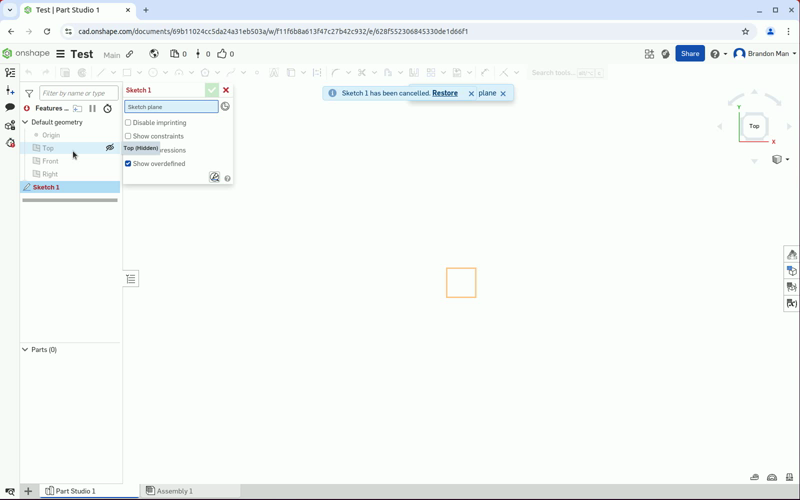
click(73, 150)
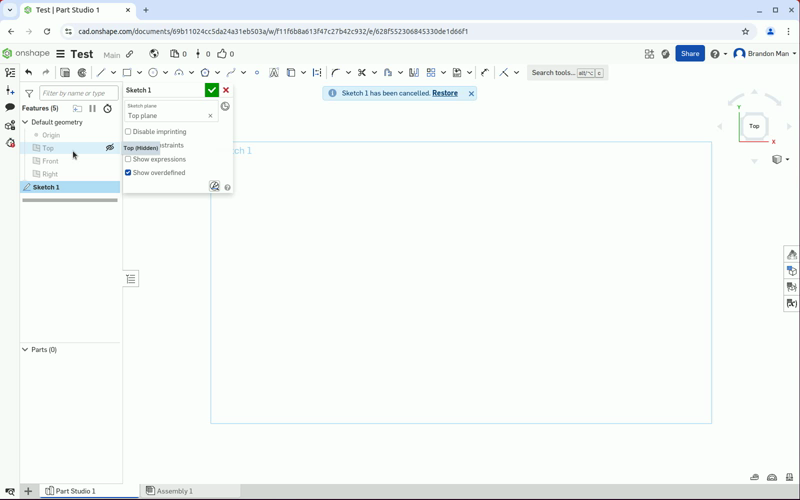
mouse_move(73, 352)
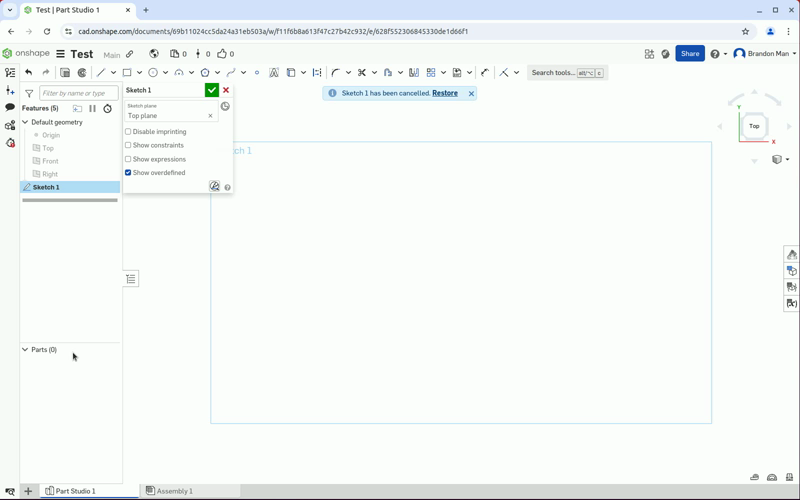
key(y)
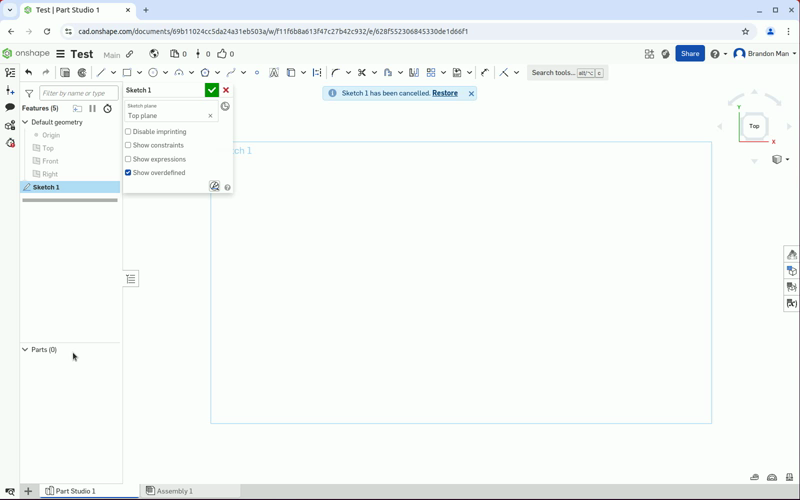
key(l)
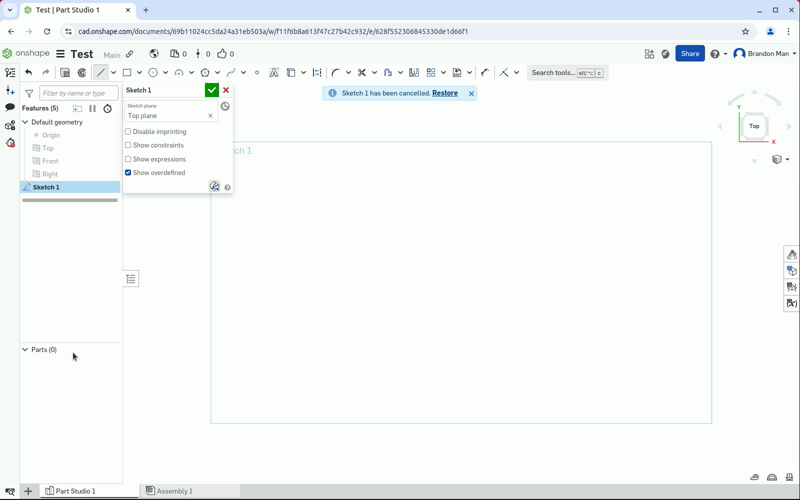
key_down(shift)
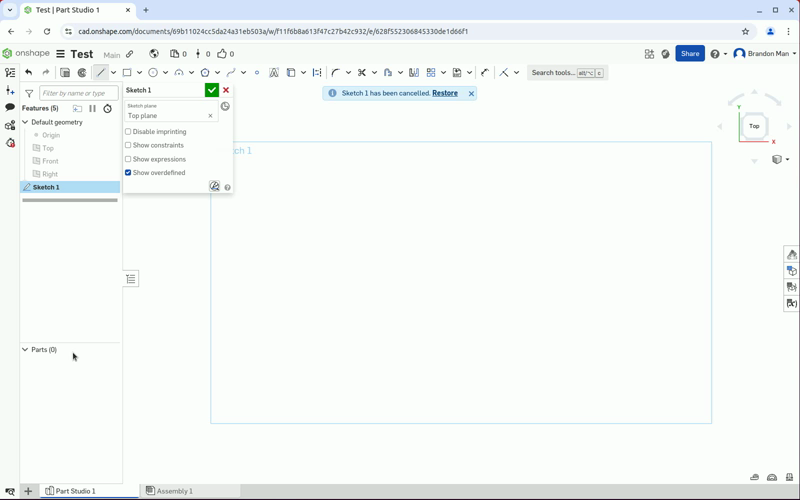
mouse_move(348, 339)
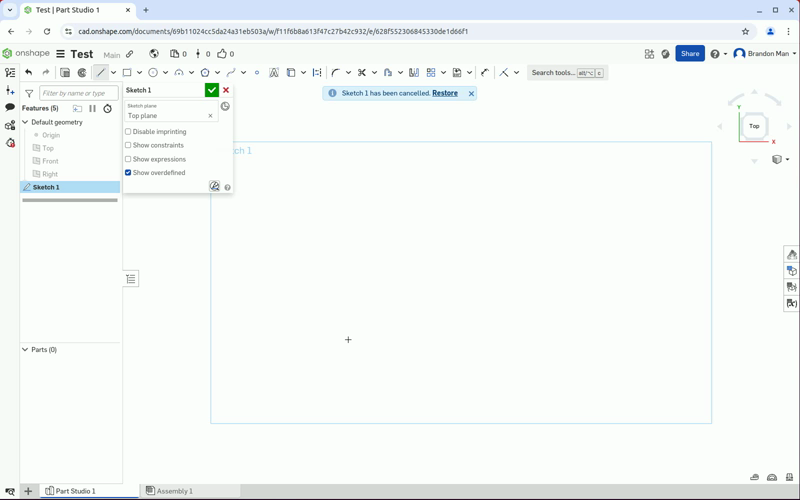
click(348, 339)
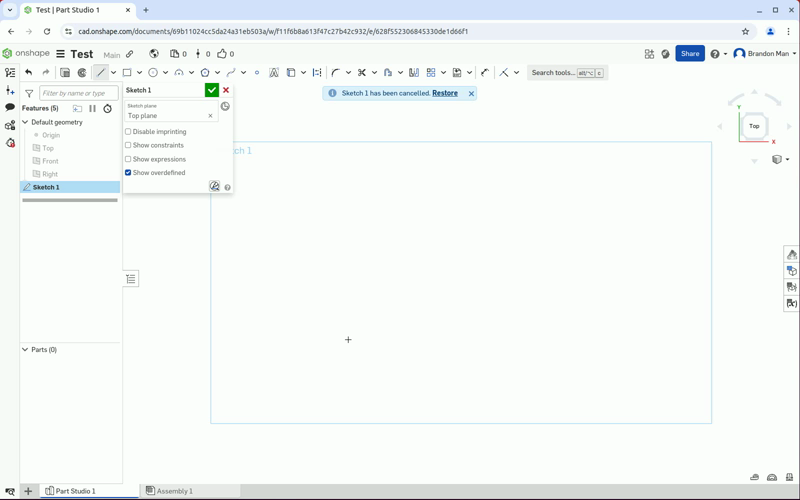
key_up(shift)
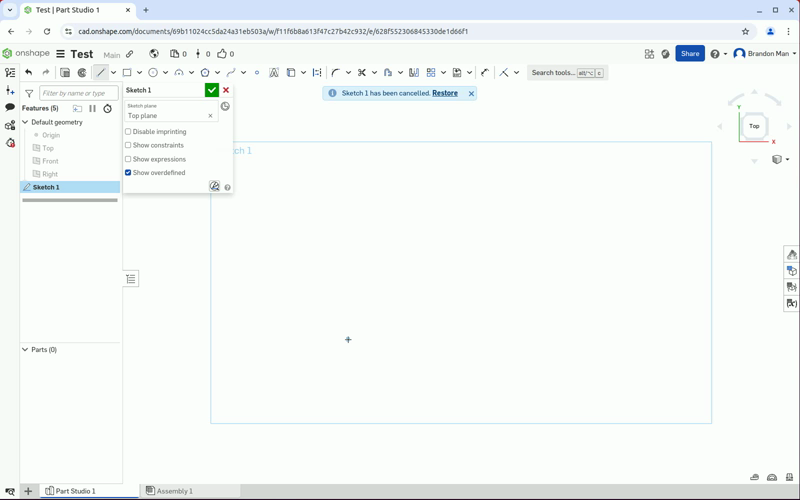
key_down(shift)
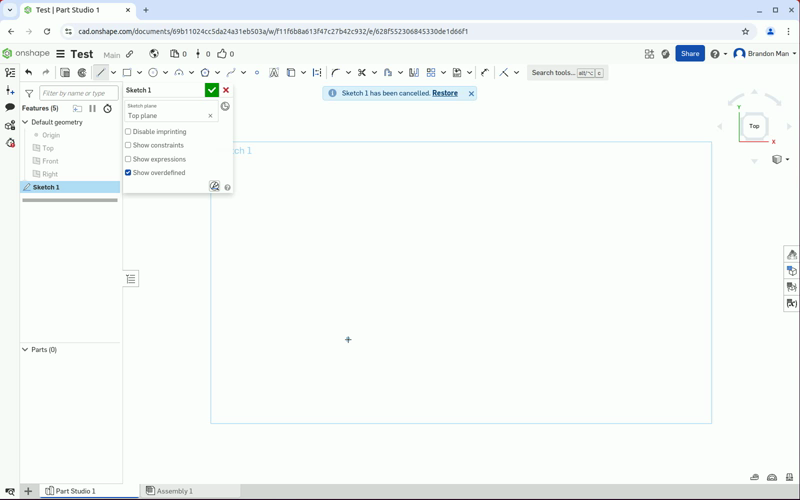
mouse_move(572, 339)
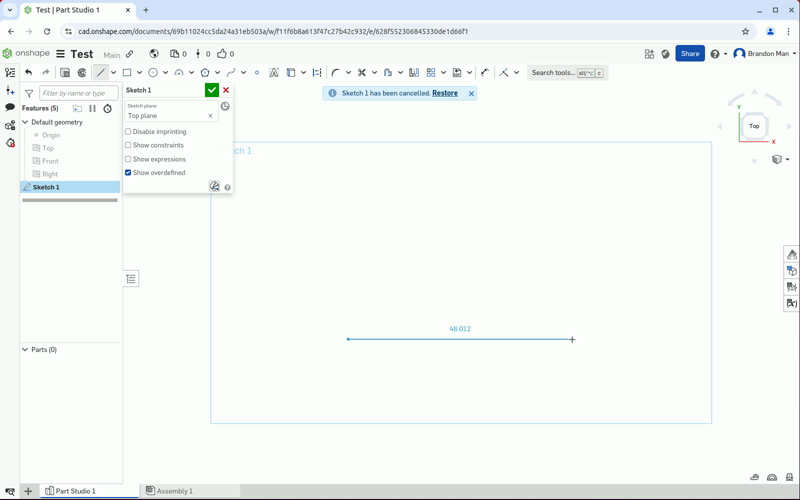
click(572, 339)
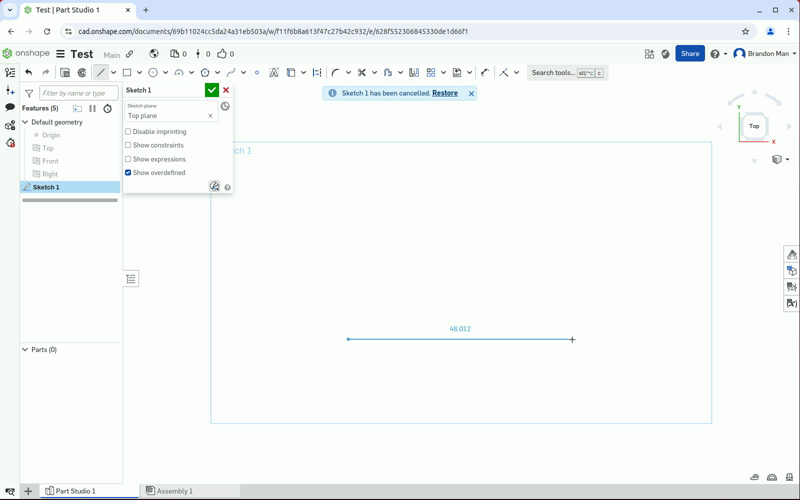
key_up(shift)
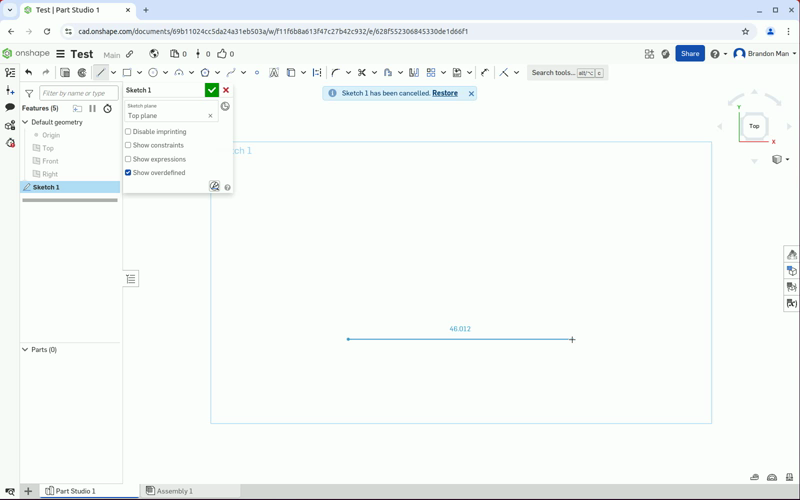
key_down(shift)
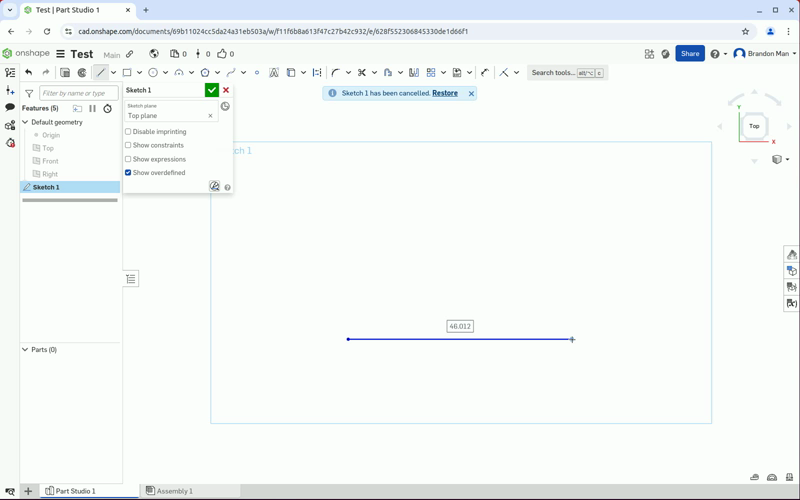
mouse_move(572, 226)
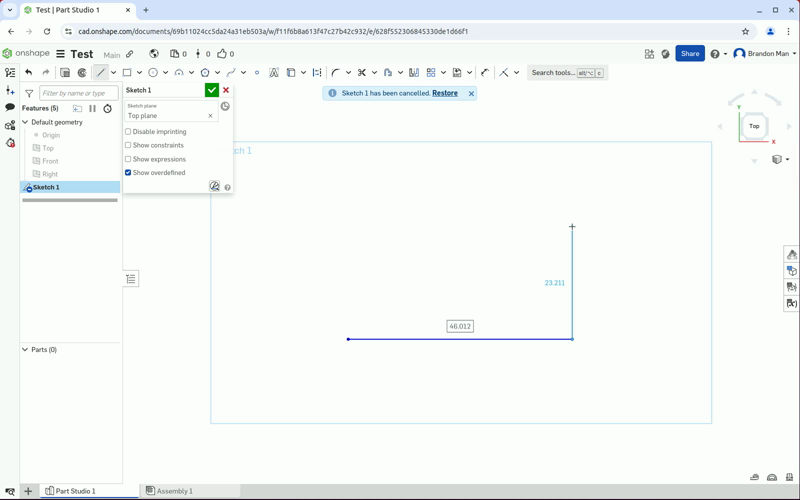
click(572, 226)
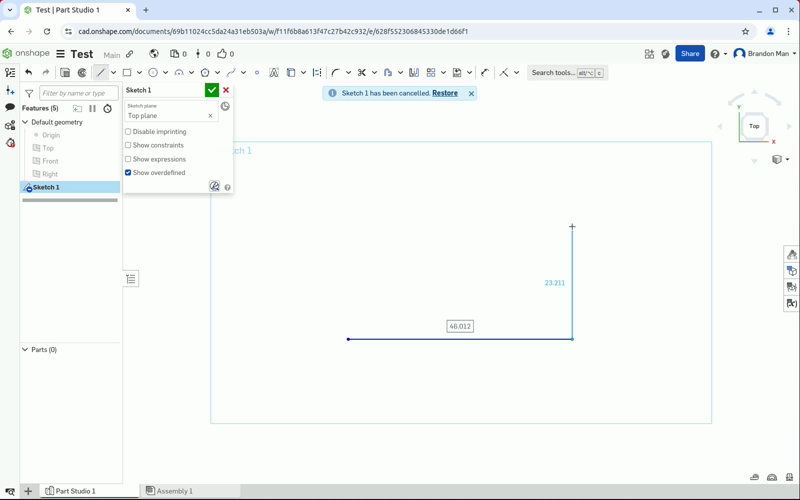
key_up(shift)
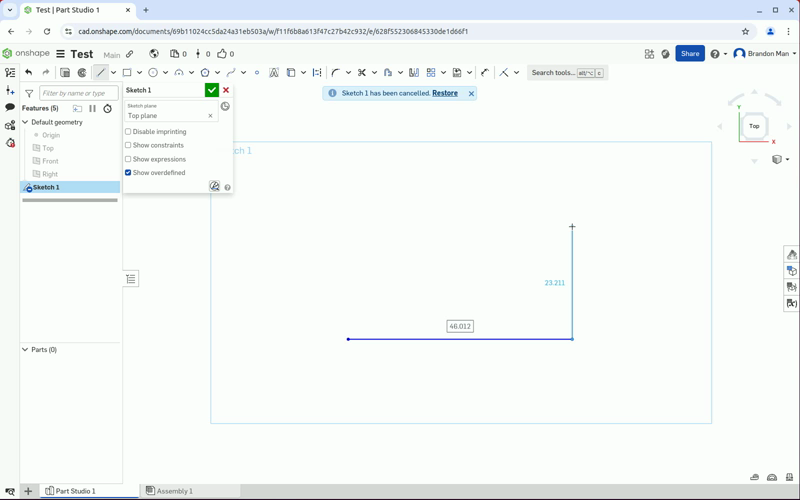
key_down(shift)
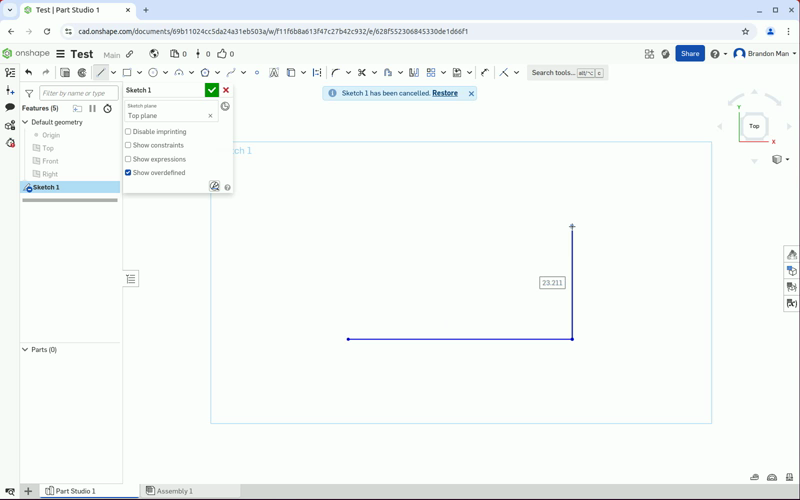
mouse_move(348, 226)
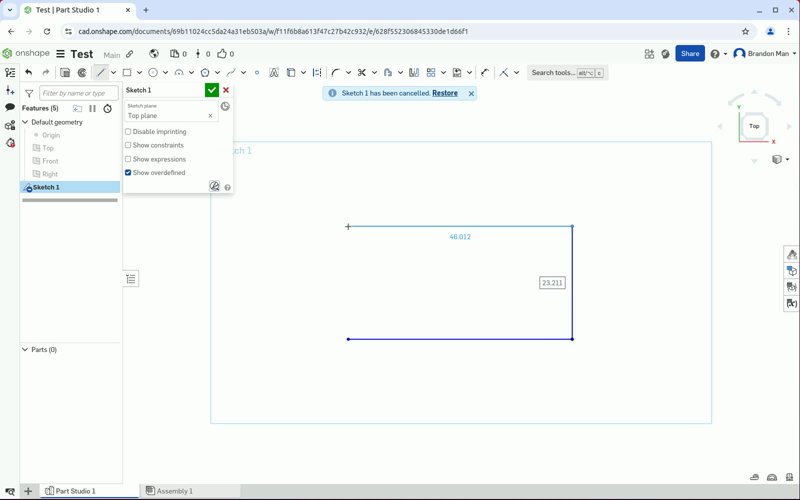
click(348, 226)
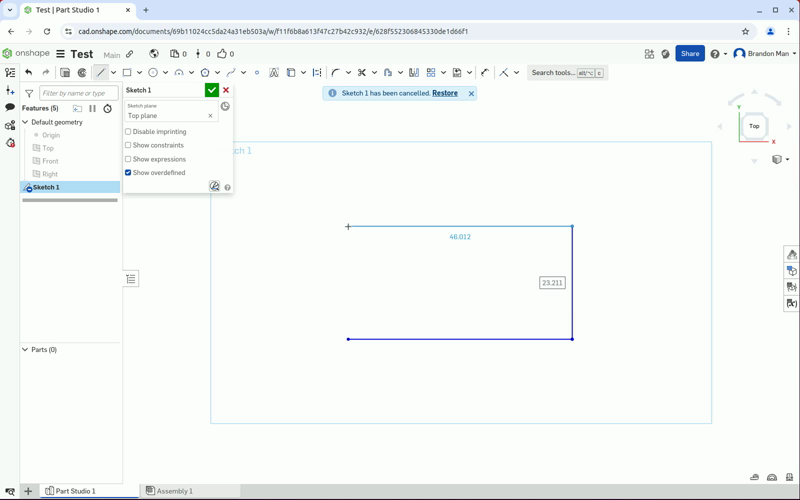
key_up(shift)
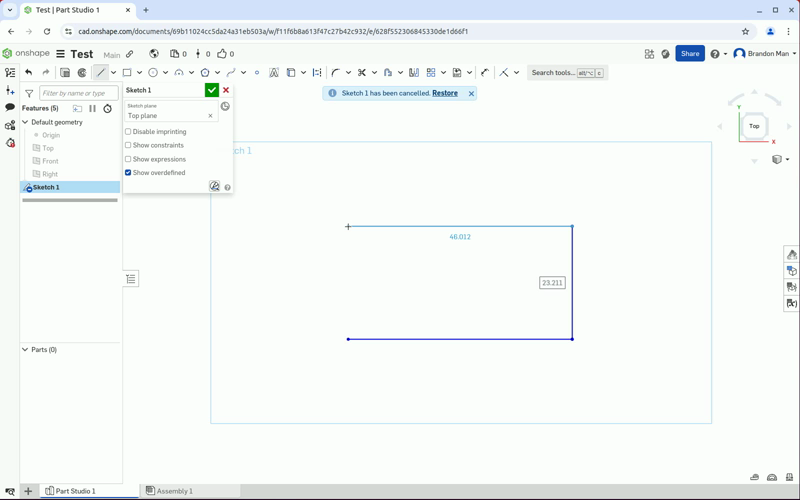
key_down(shift)
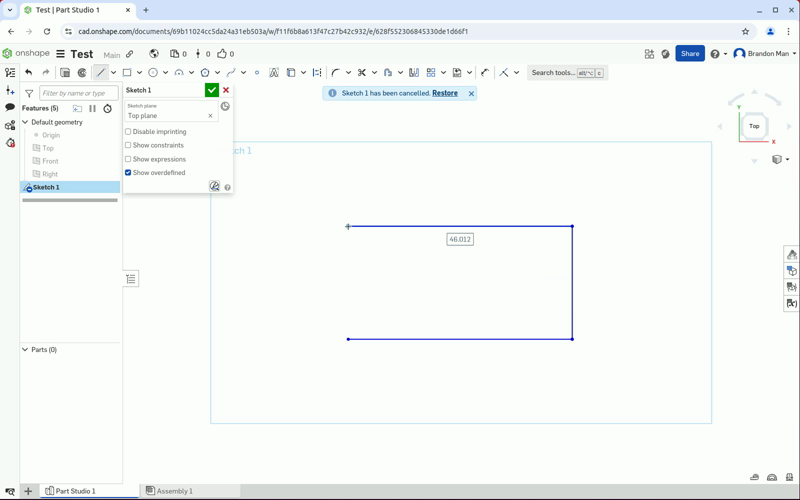
mouse_move(348, 339)
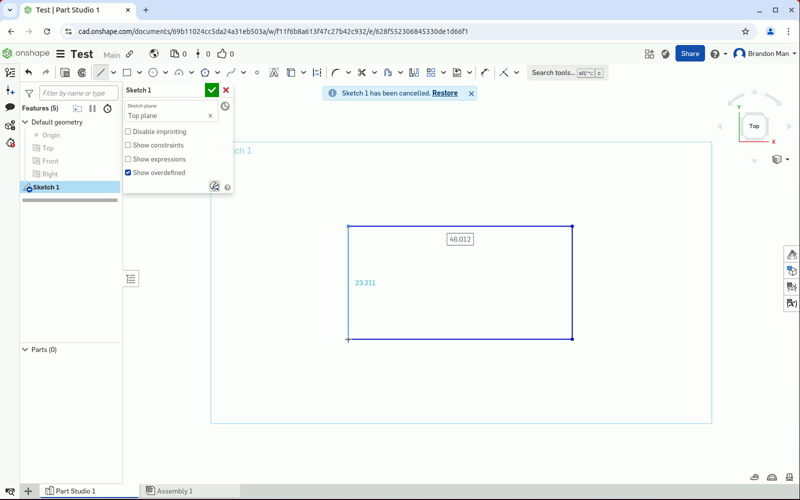
key_up(shift)
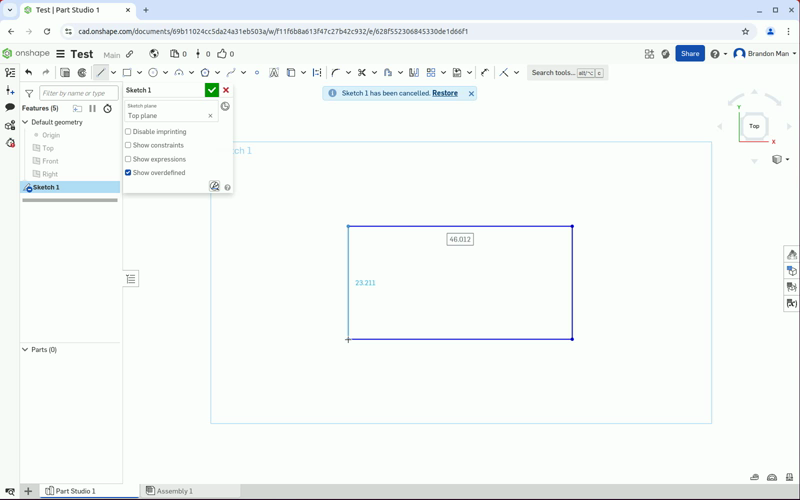
click(348, 339)
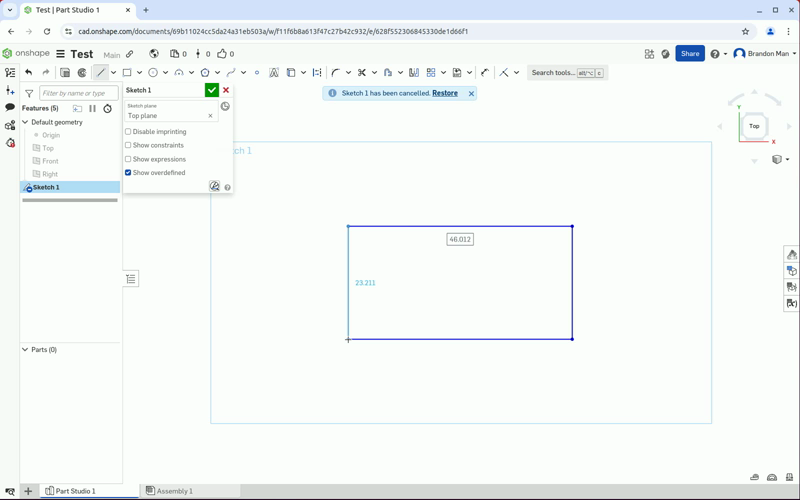
key(esc)
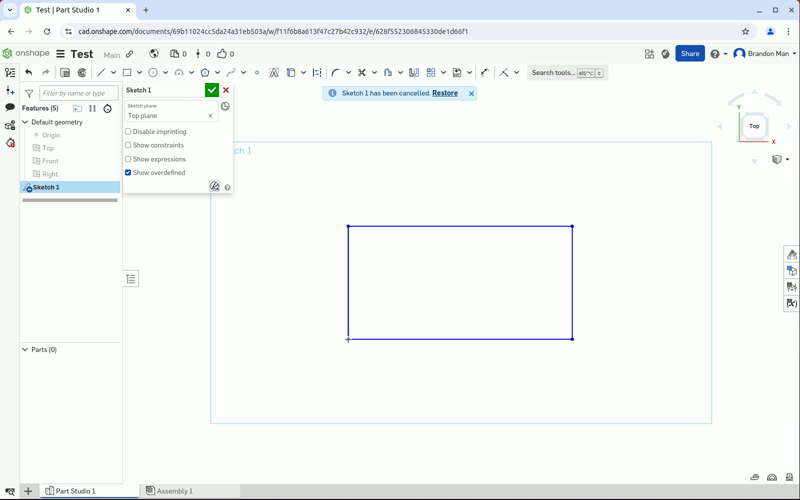
mouse_move(513, 283)
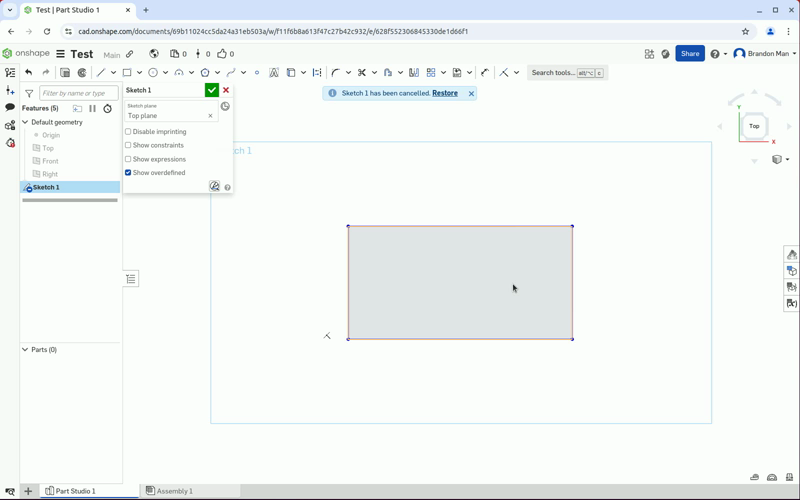
click(513, 283)
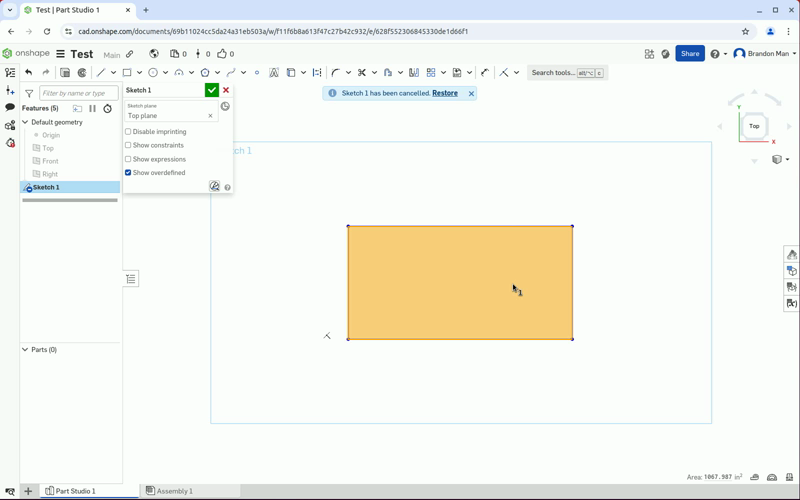
mouse_move(73, 352)
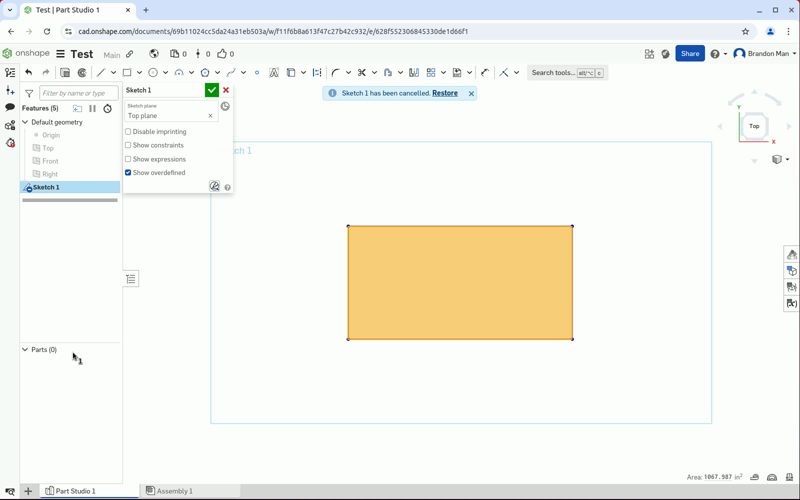
key(shift+y)
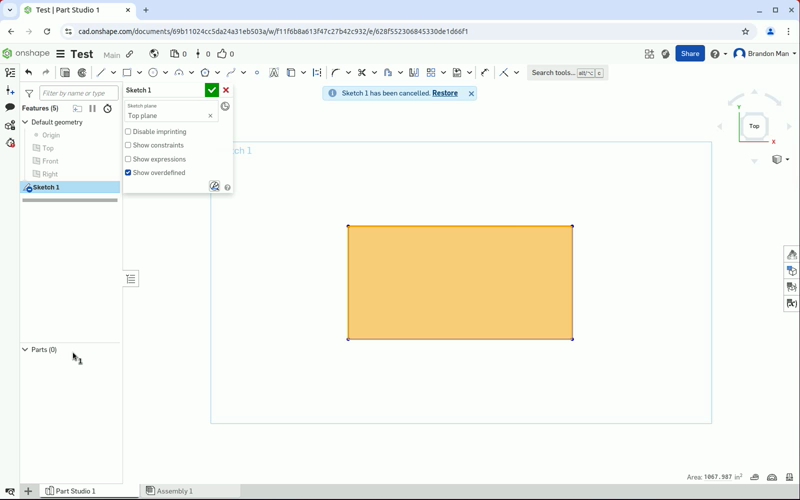
key(shift+e)
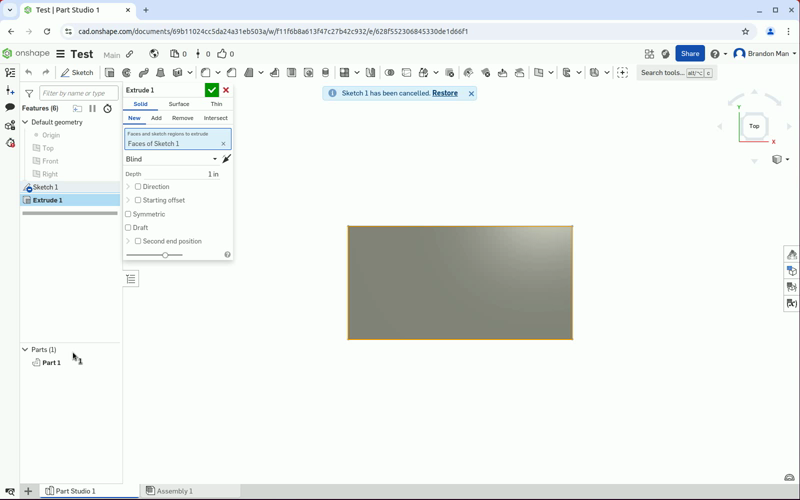
mouse_move(143, 106)
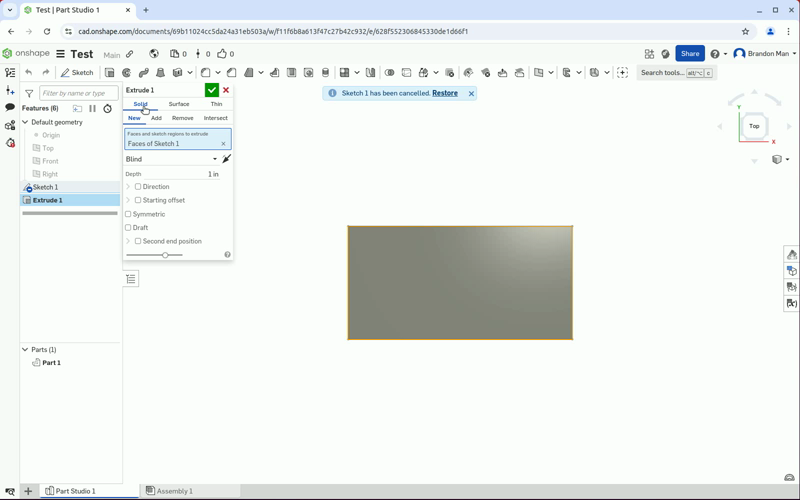
click(143, 106)
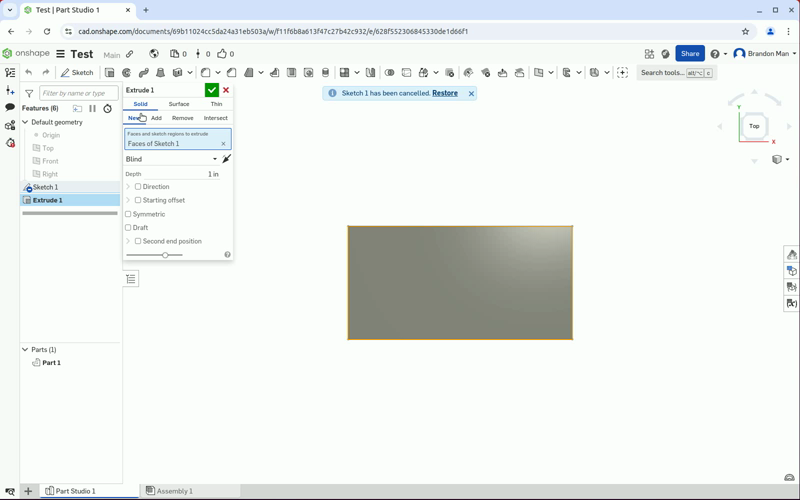
mouse_move(137, 120)
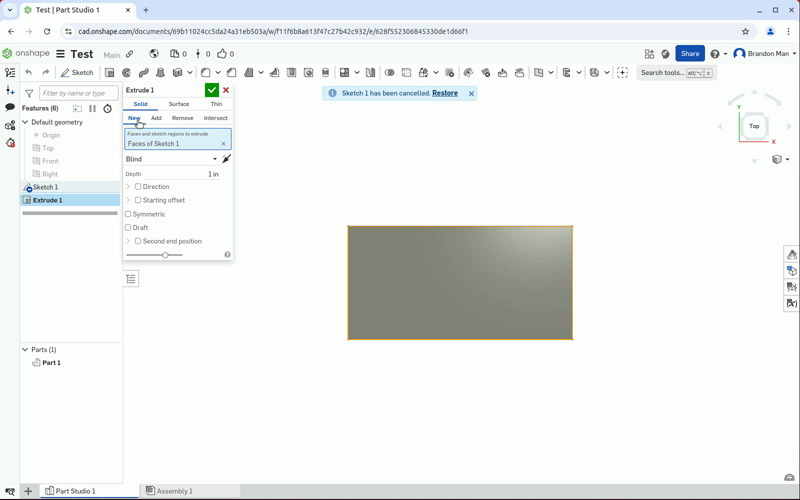
click(137, 120)
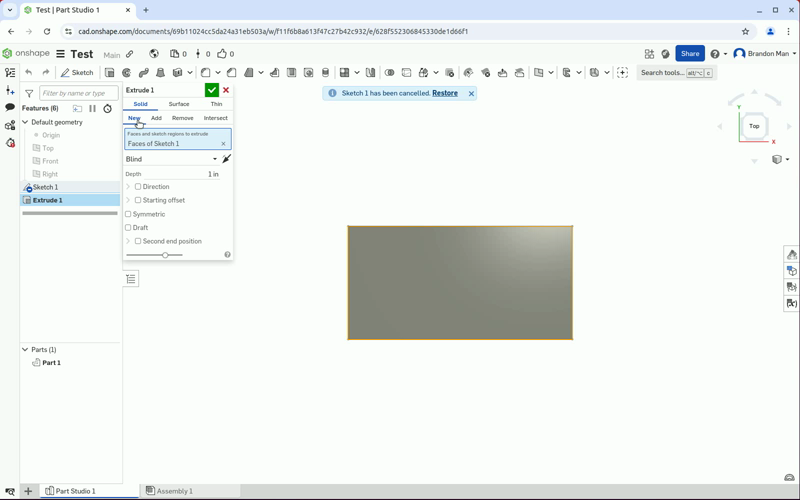
key(tab, 4)
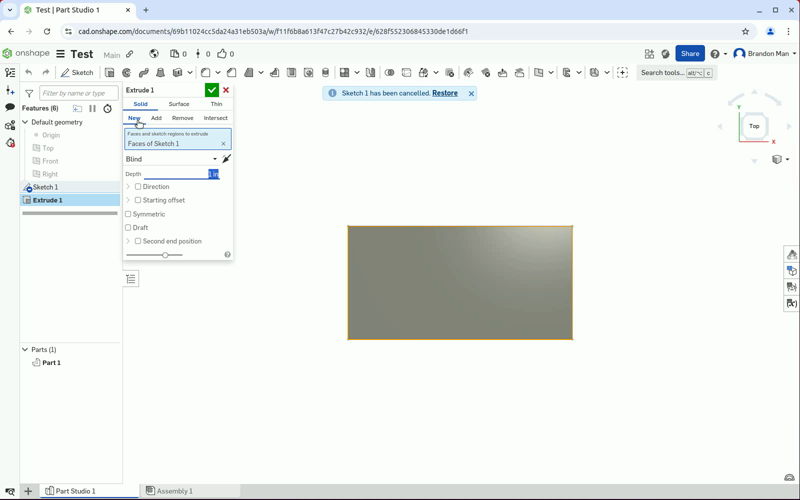
text(0.963)
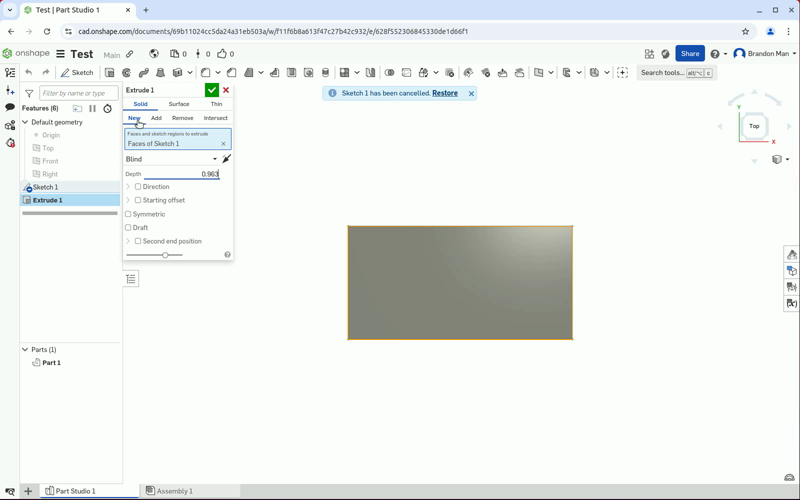
key(enter)
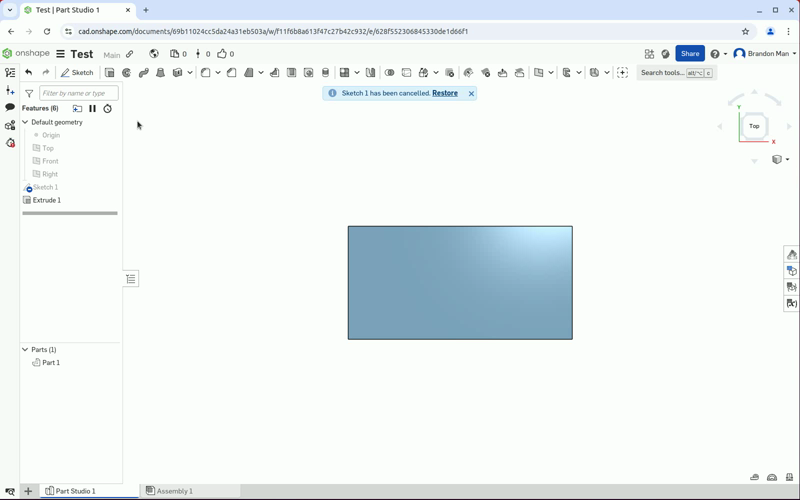
key(shift+h)
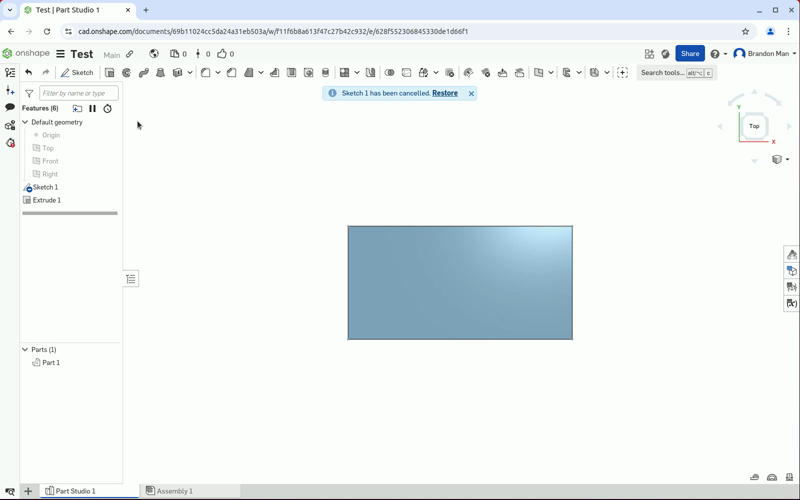
key(shift+h)
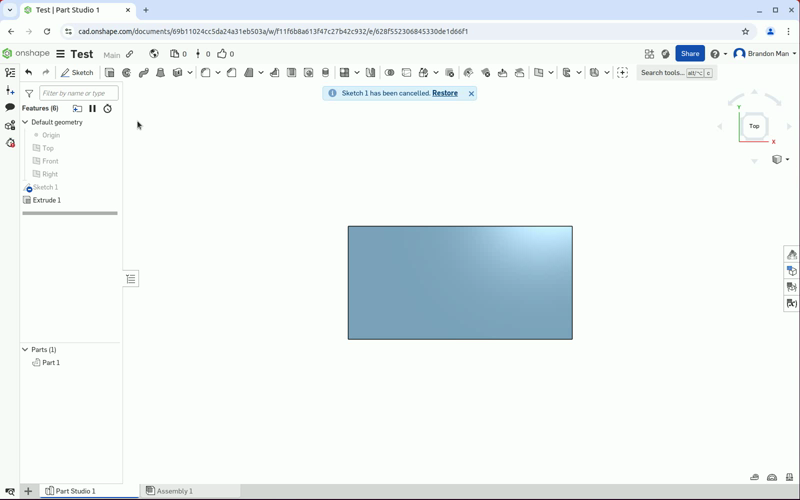
mouse_move(73, 189)
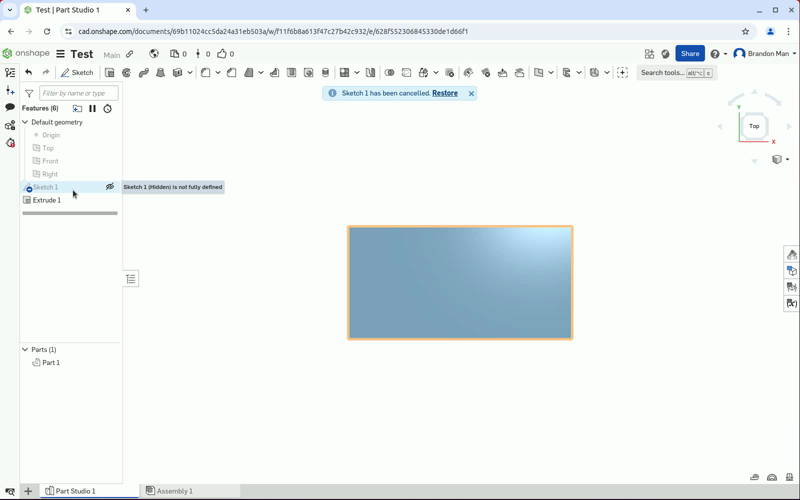
click(73, 189)
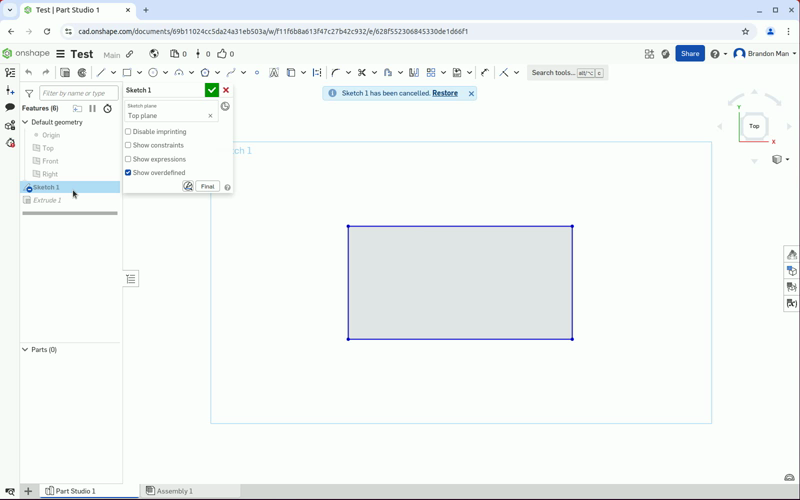
mouse_move(229, 92)
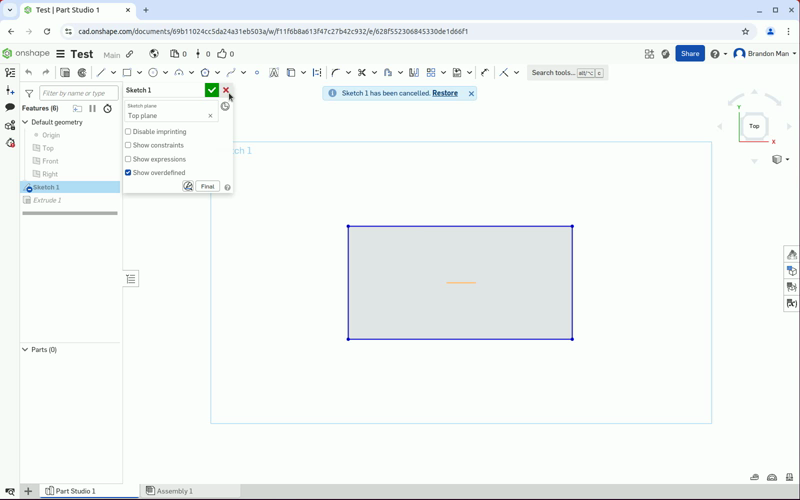
click(229, 92)
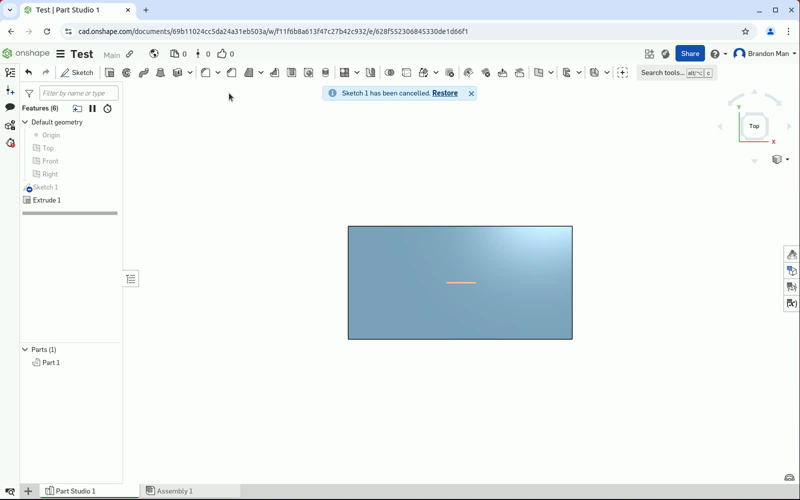
mouse_move(541, 75)
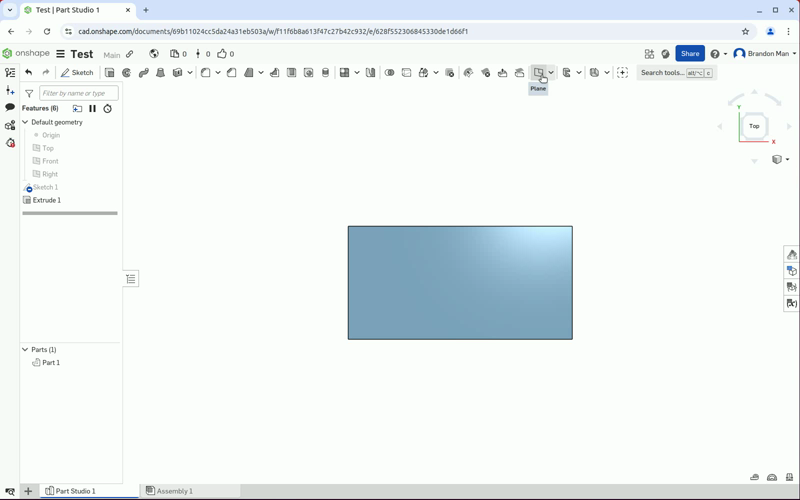
click(541, 75)
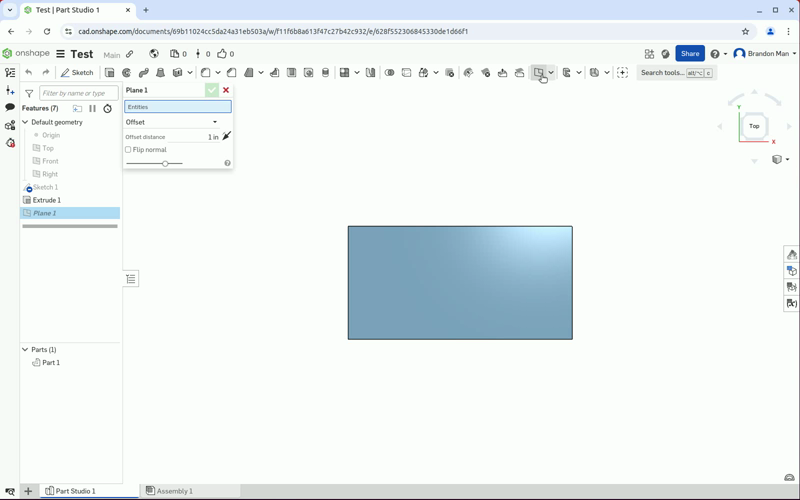
mouse_move(73, 150)
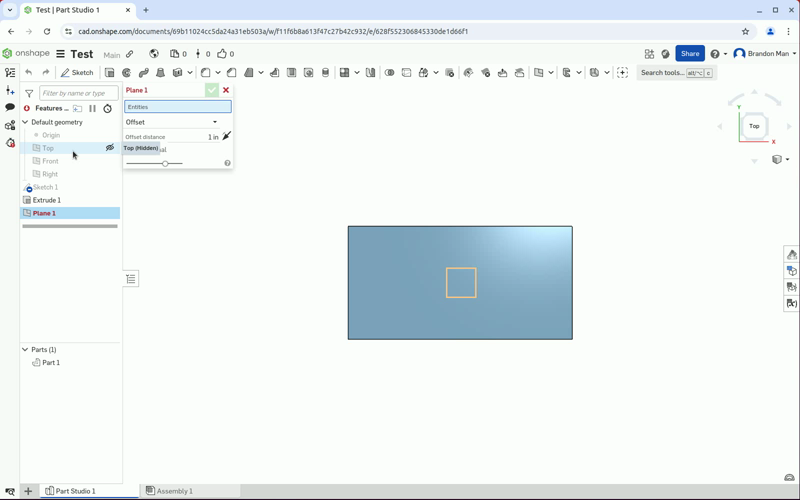
click(73, 150)
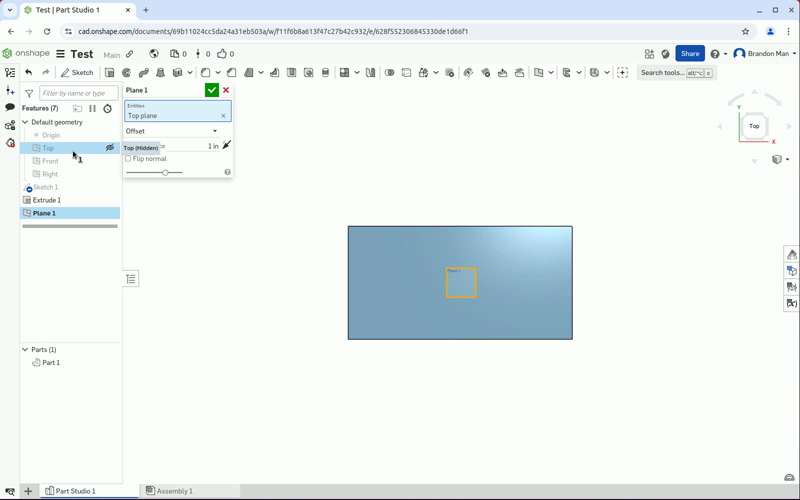
key(tab, 2)
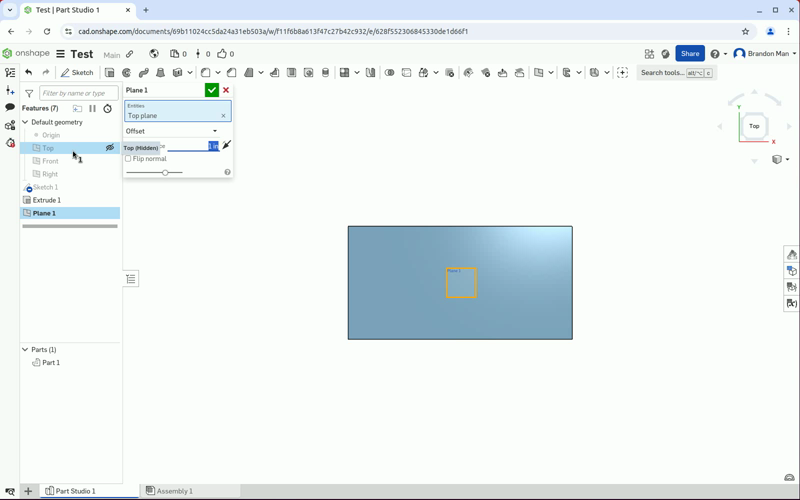
text(0.955)
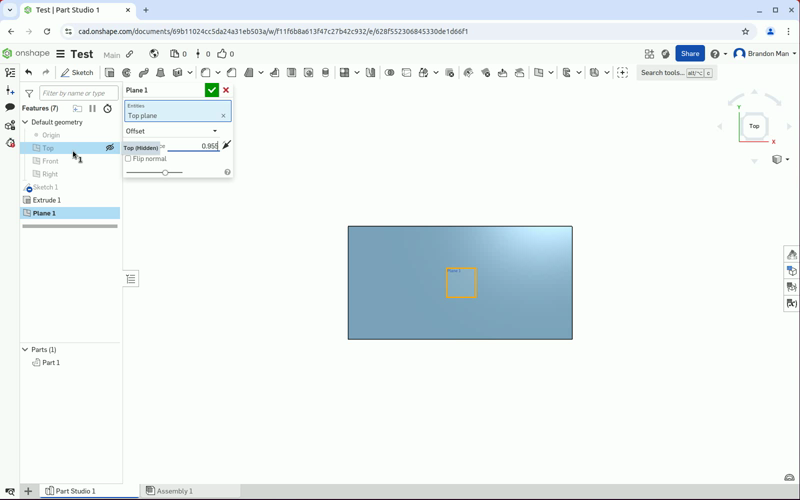
key(enter, 2)
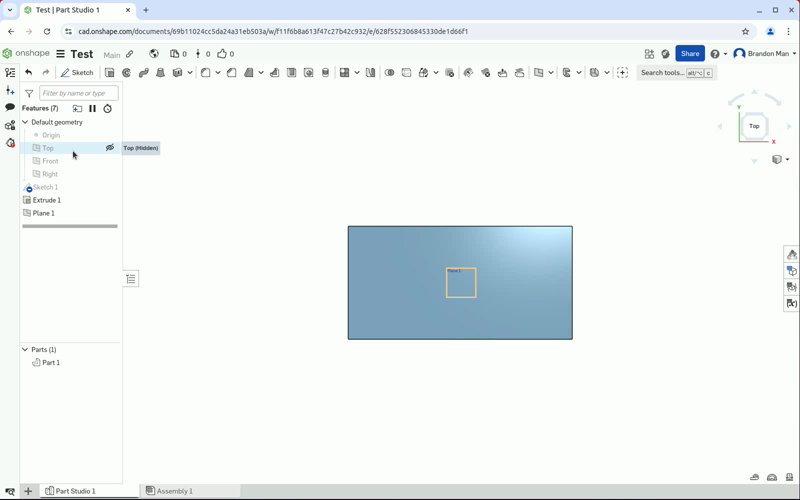
key(shift+s)
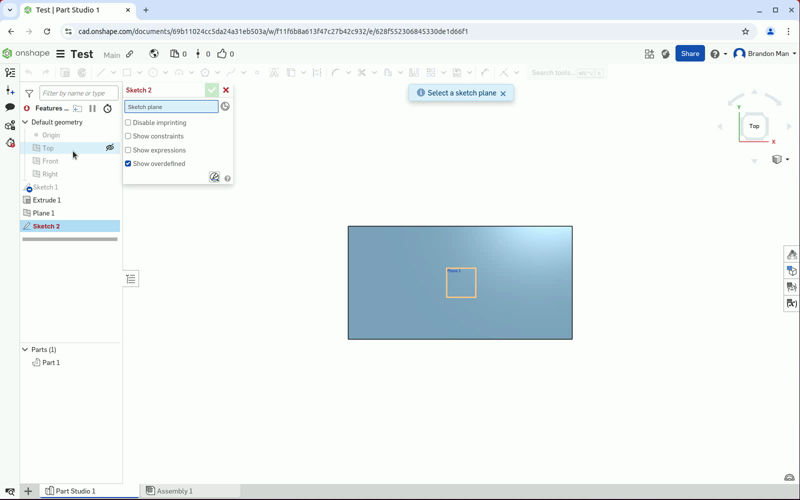
mouse_move(73, 215)
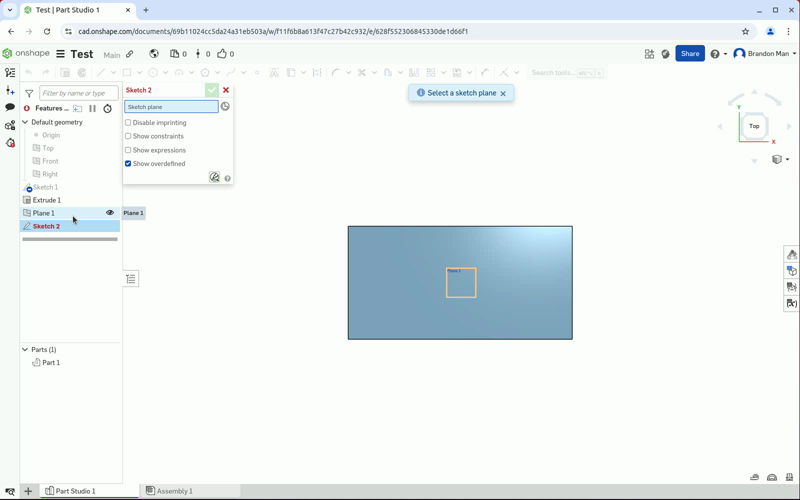
click(73, 215)
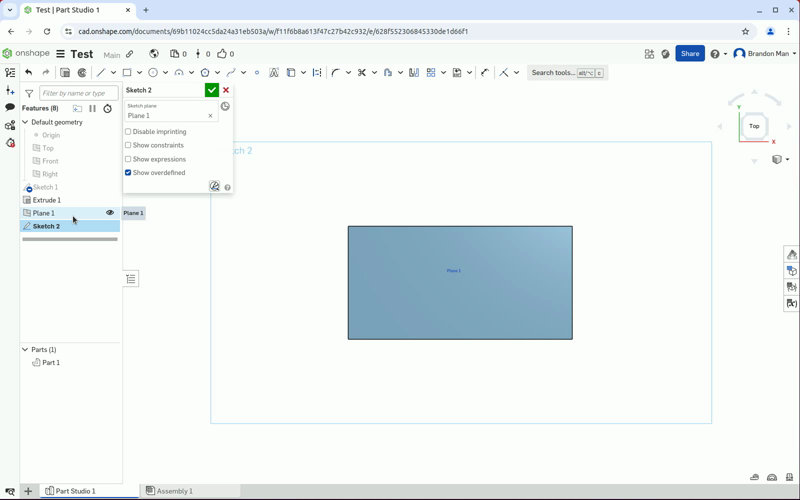
mouse_move(73, 352)
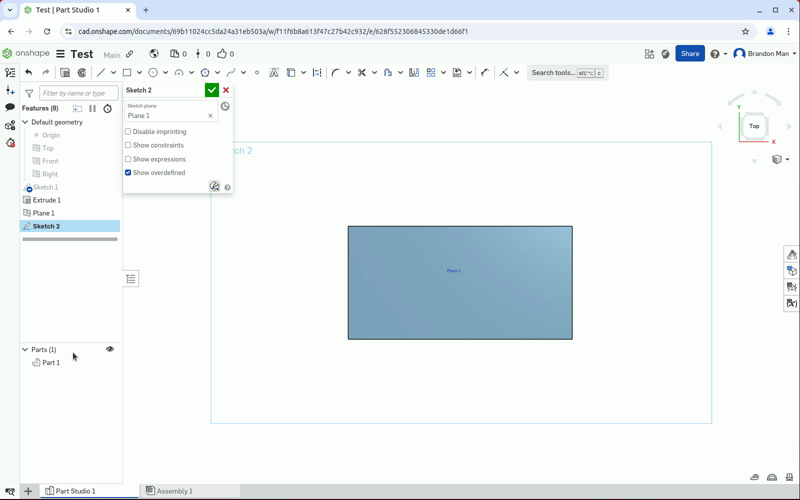
key(y)
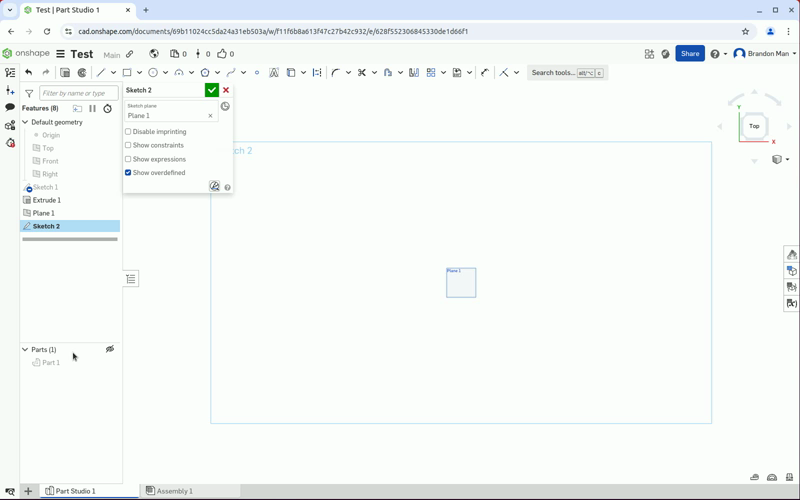
key(l)
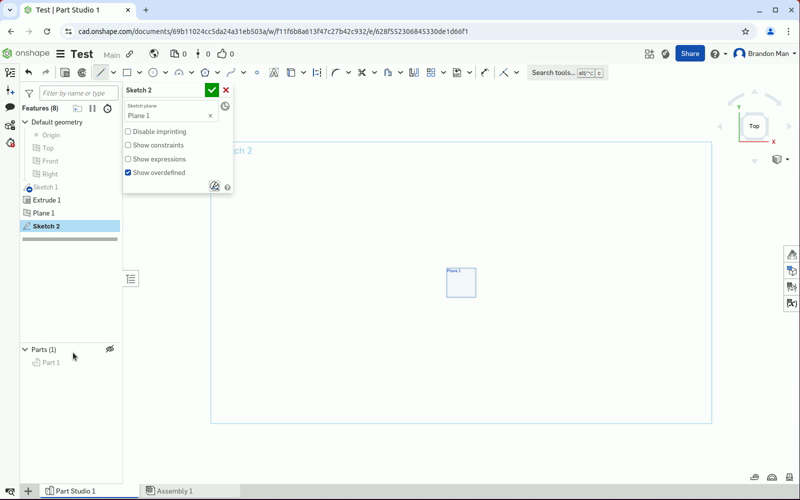
key_down(shift)
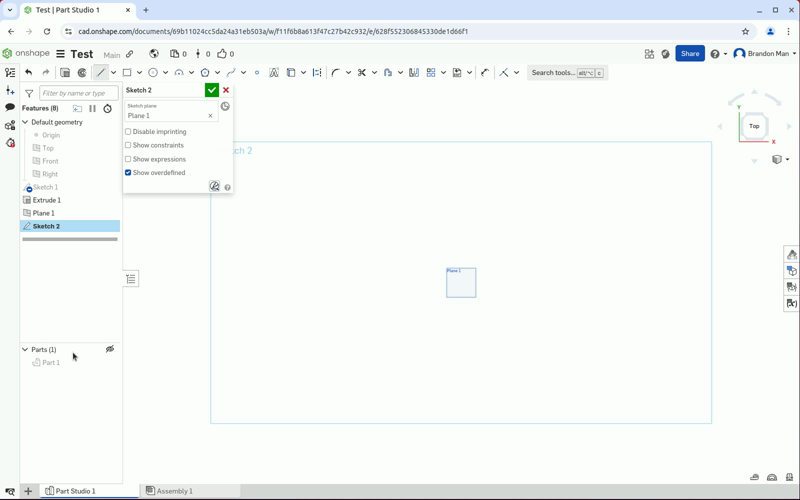
mouse_move(348, 322)
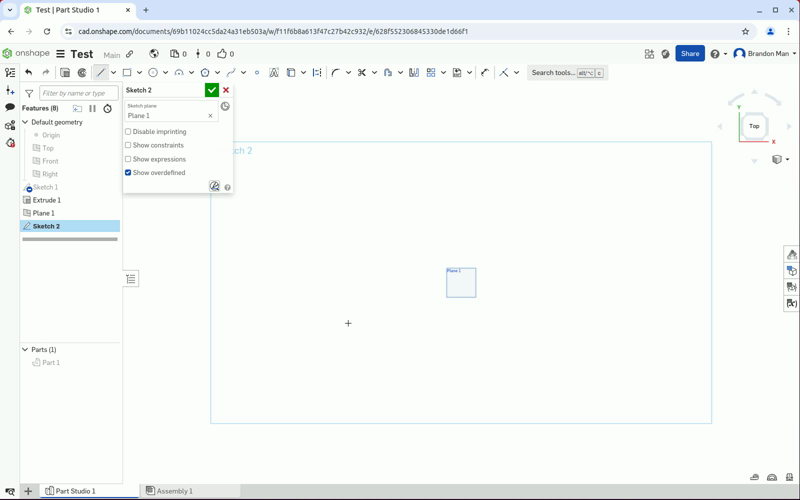
click(348, 322)
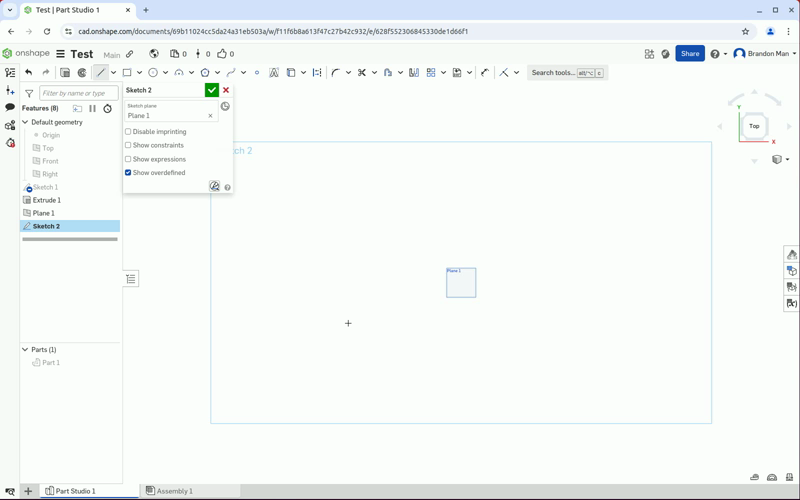
key_up(shift)
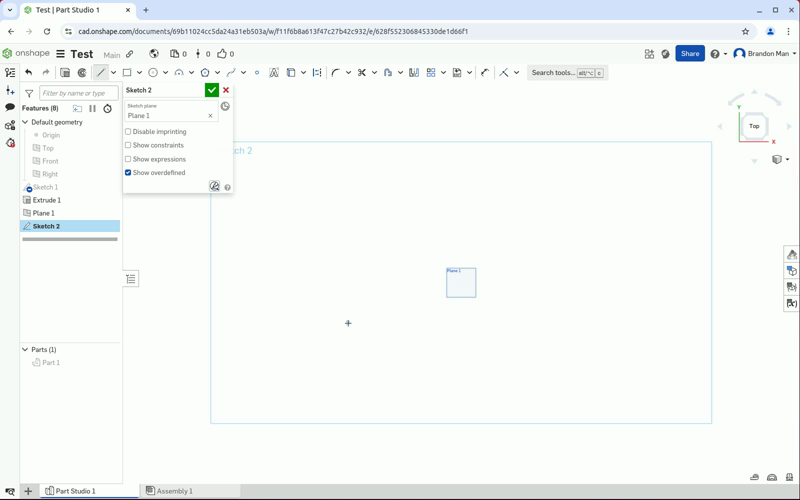
key_down(shift)
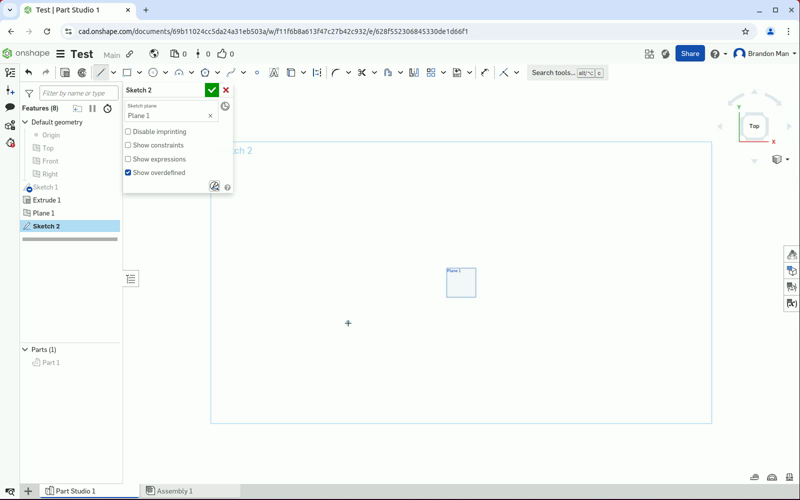
mouse_move(378, 322)
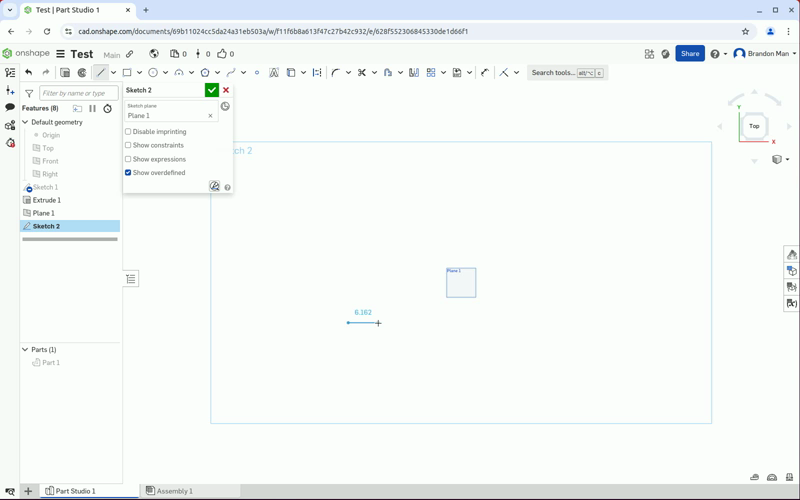
mouse_move(402, 322)
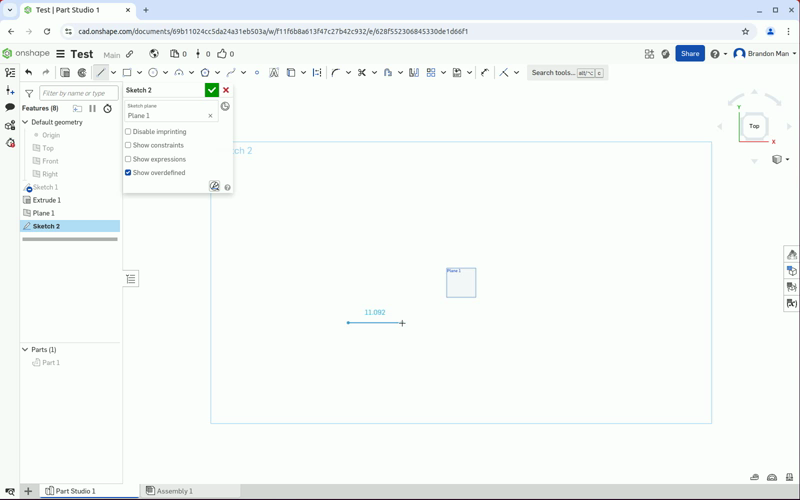
click(402, 322)
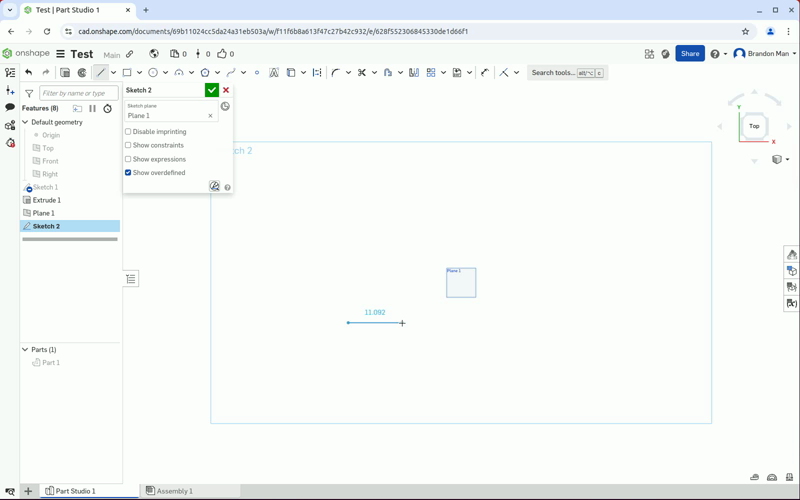
key_up(shift)
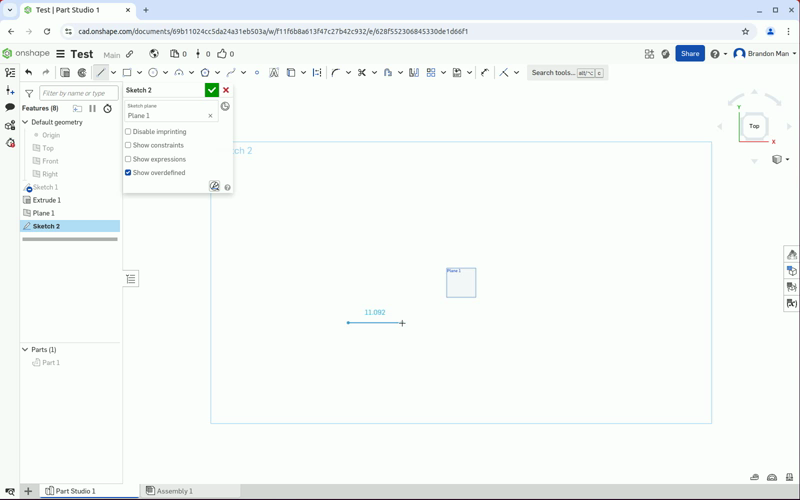
key_down(shift)
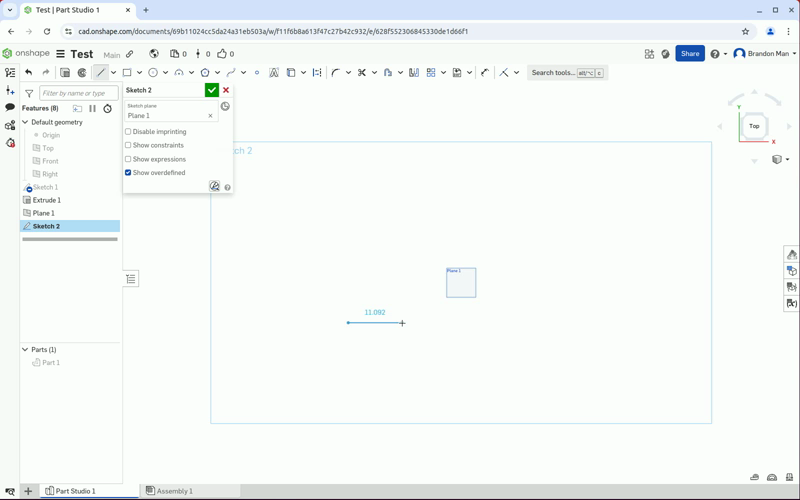
mouse_move(402, 235)
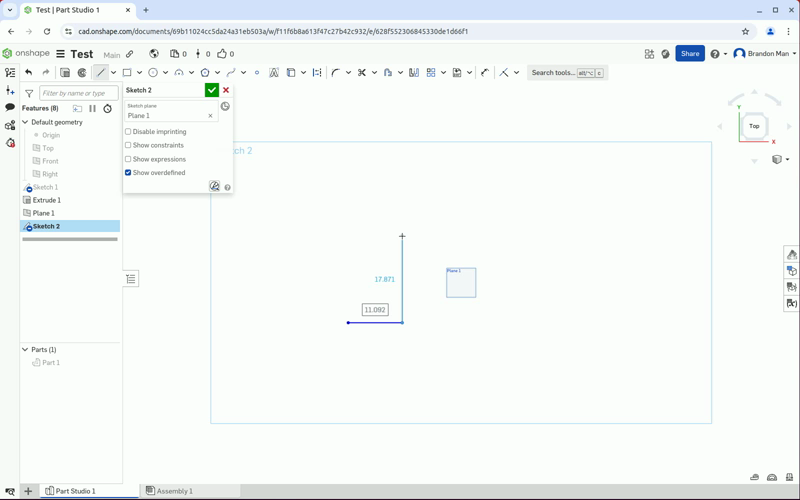
click(402, 235)
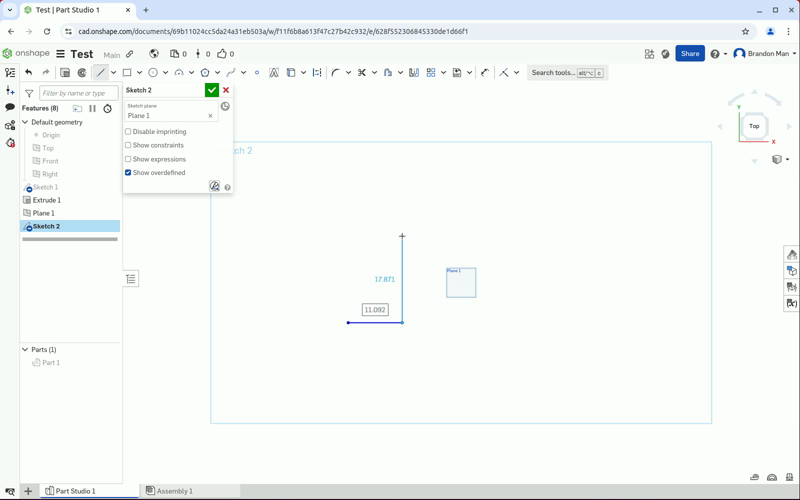
key_up(shift)
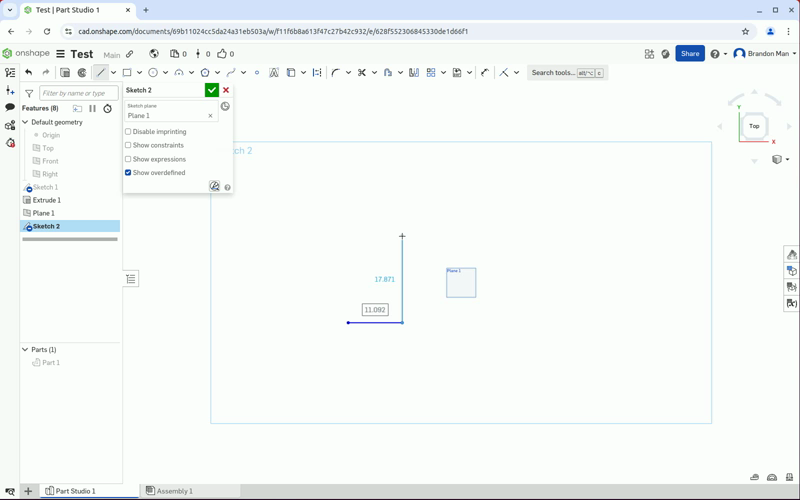
key_down(shift)
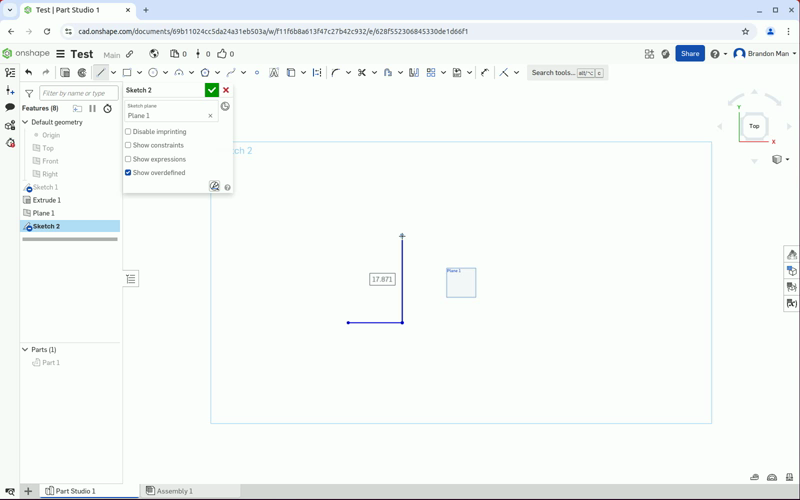
mouse_move(432, 235)
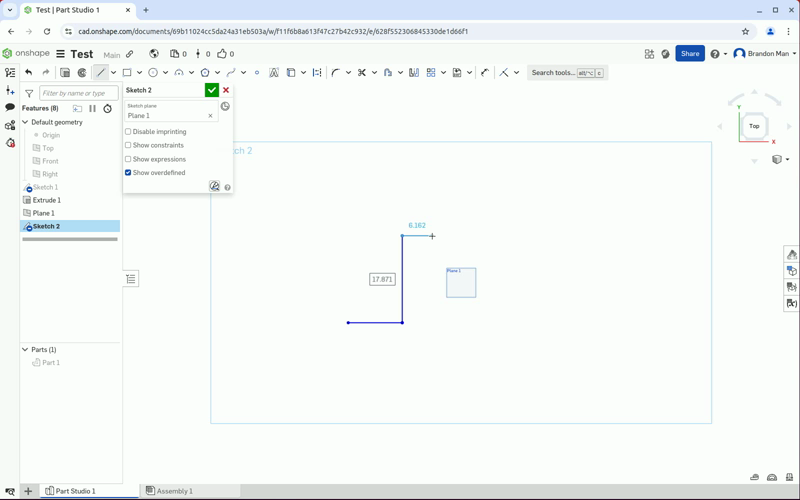
mouse_move(348, 235)
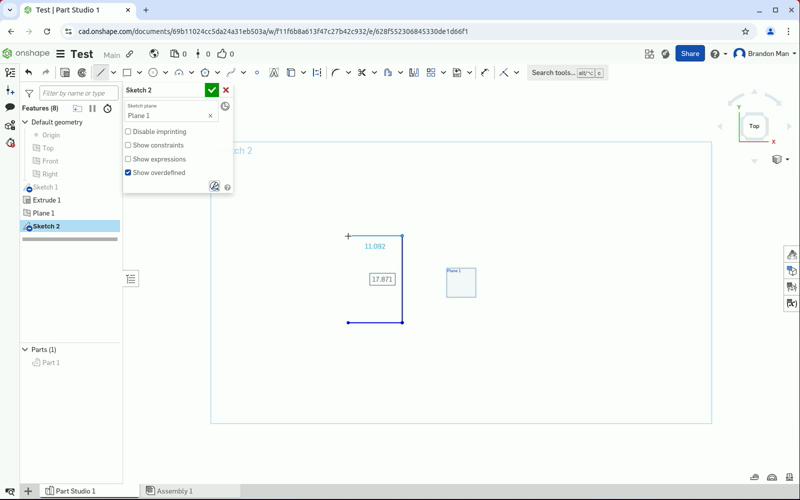
click(348, 235)
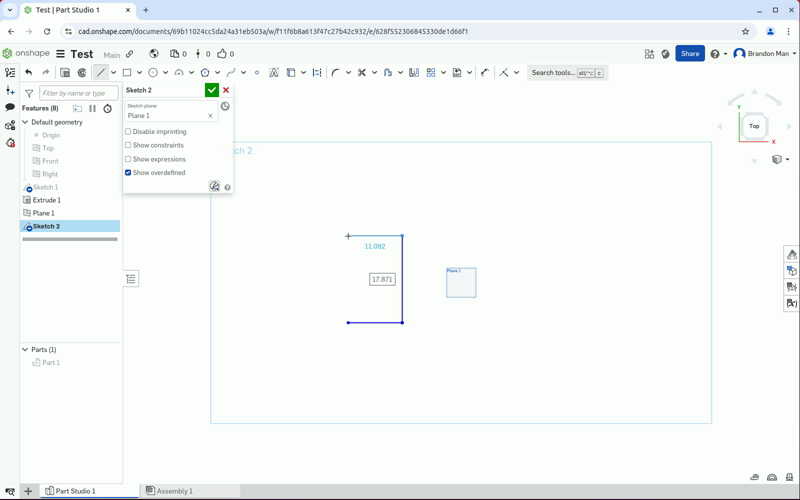
key_up(shift)
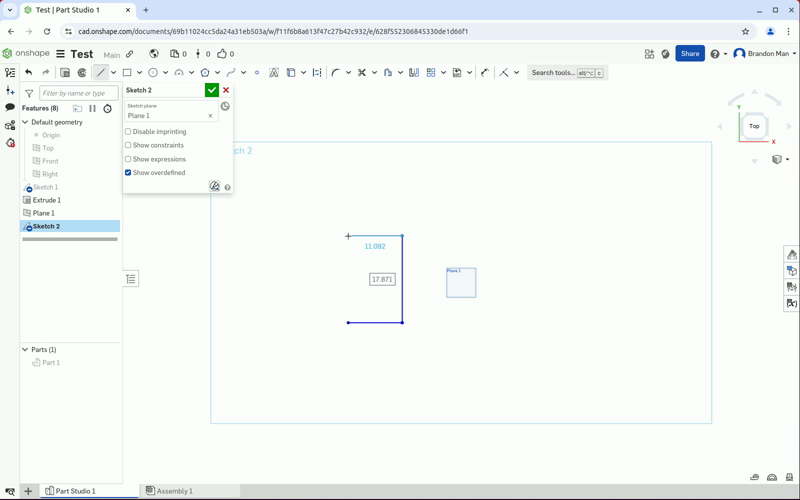
key_down(shift)
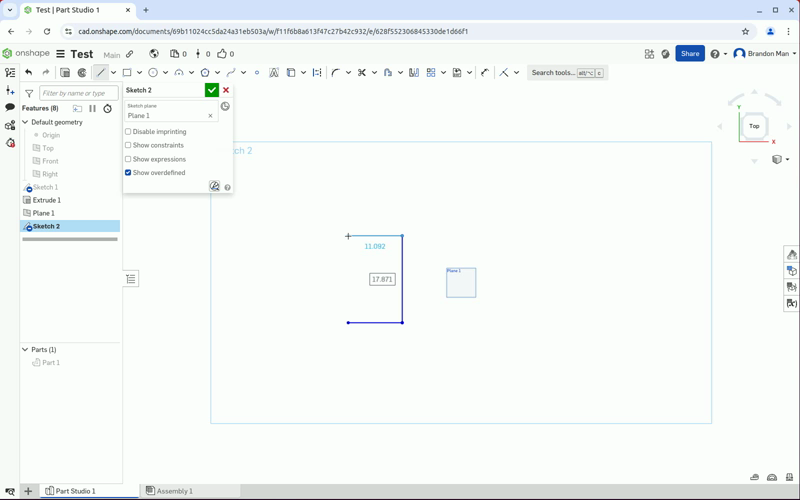
mouse_move(348, 322)
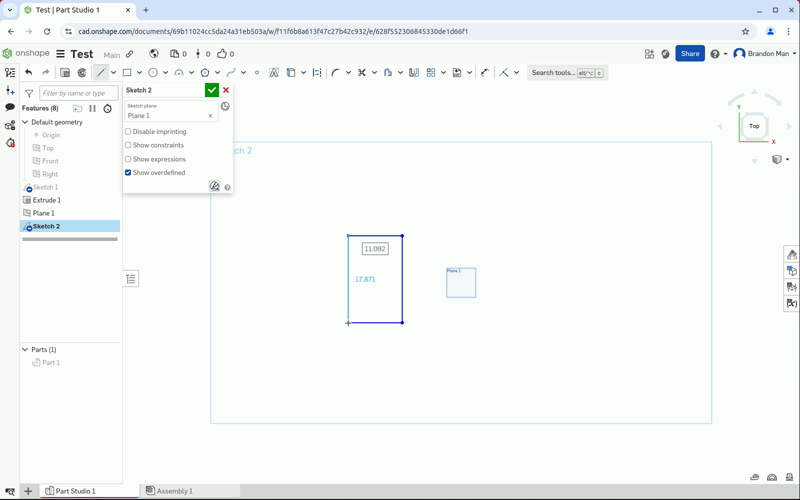
key_up(shift)
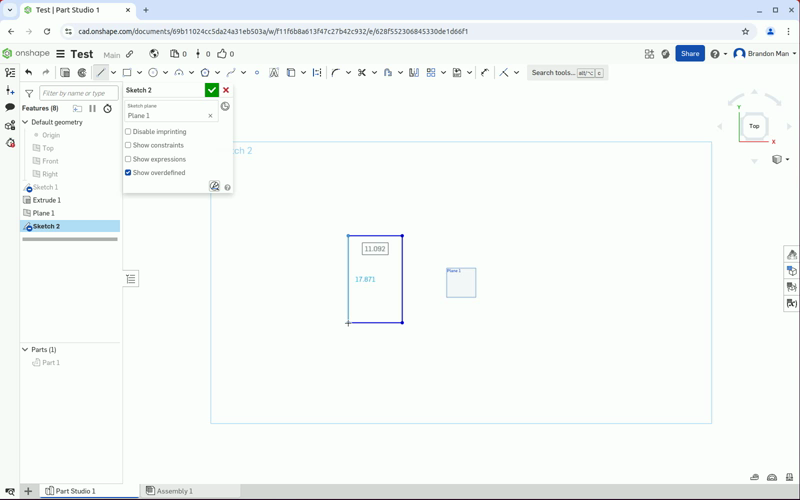
click(348, 322)
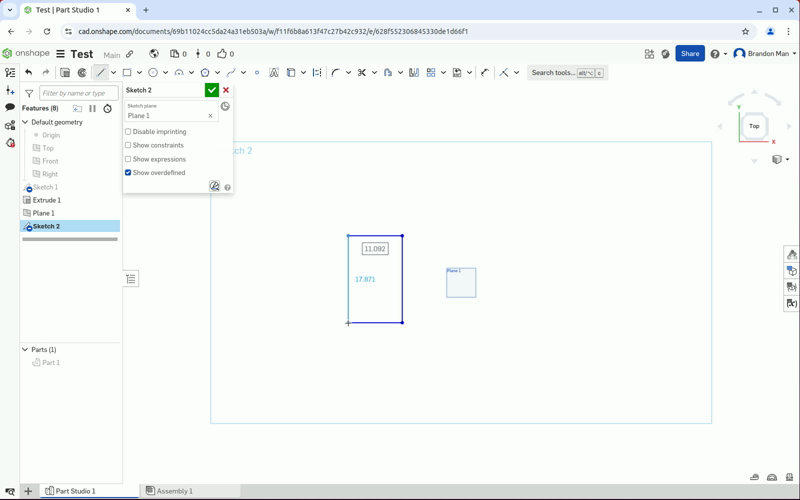
key(esc)
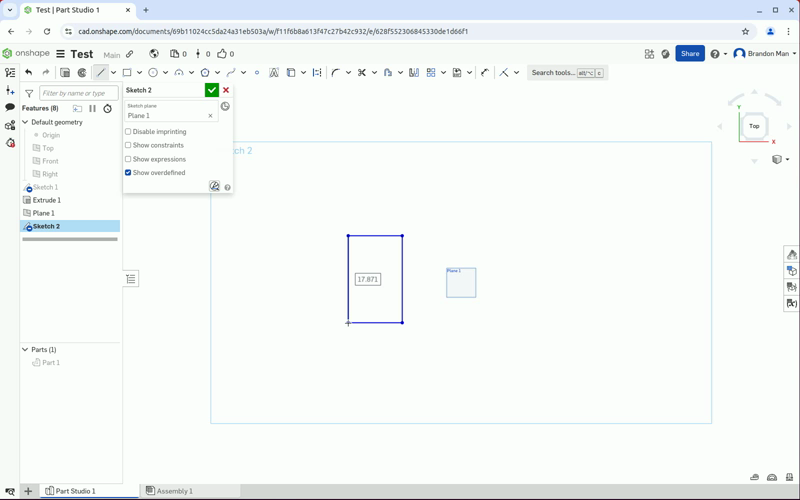
mouse_move(357, 313)
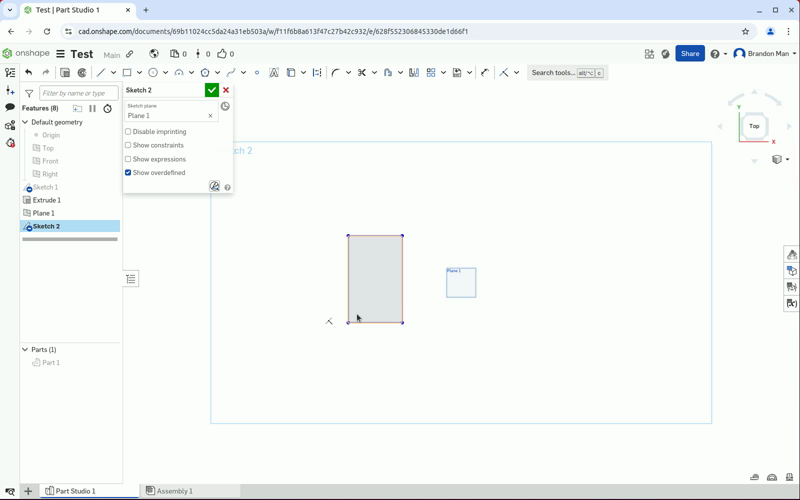
click(357, 313)
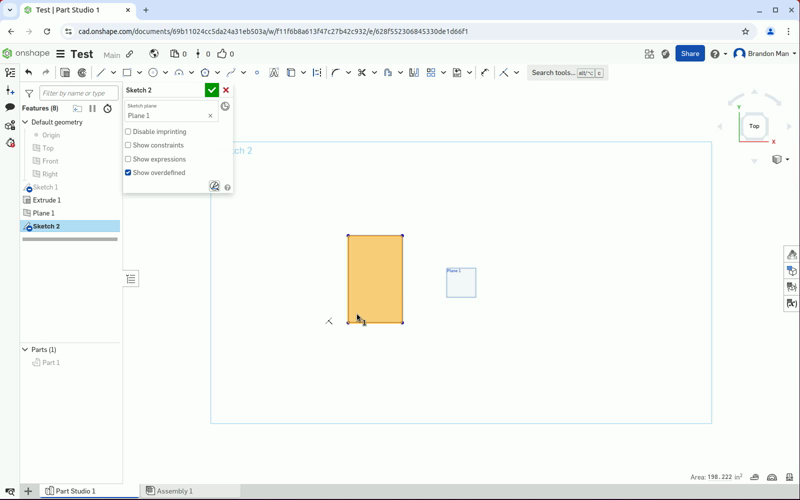
mouse_move(73, 352)
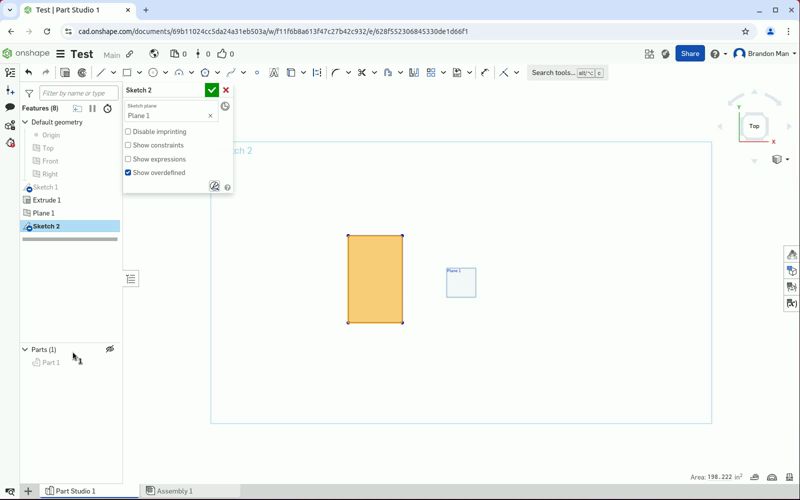
key(shift+y)
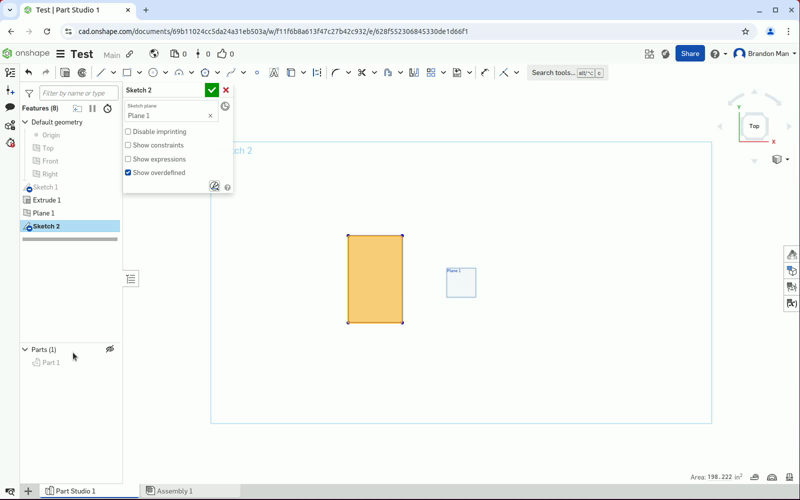
key(shift+e)
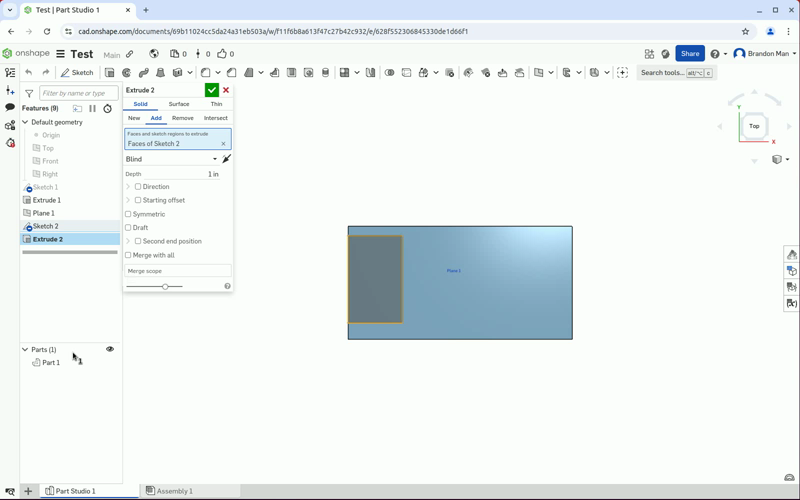
mouse_move(143, 106)
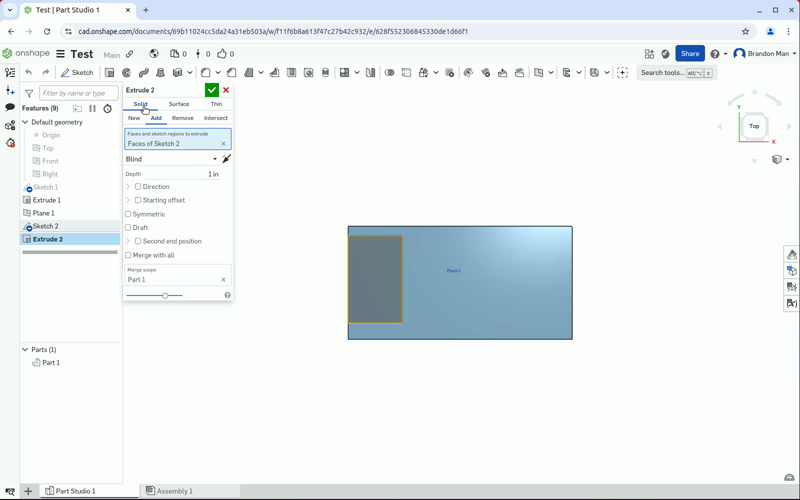
click(143, 106)
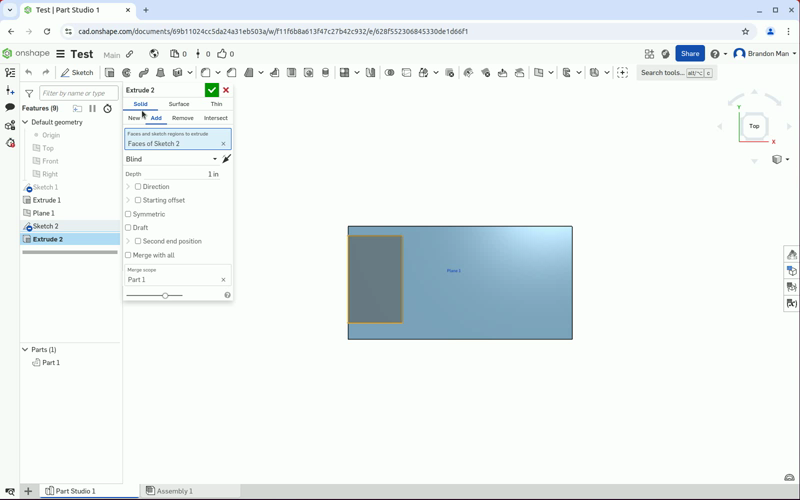
mouse_move(137, 120)
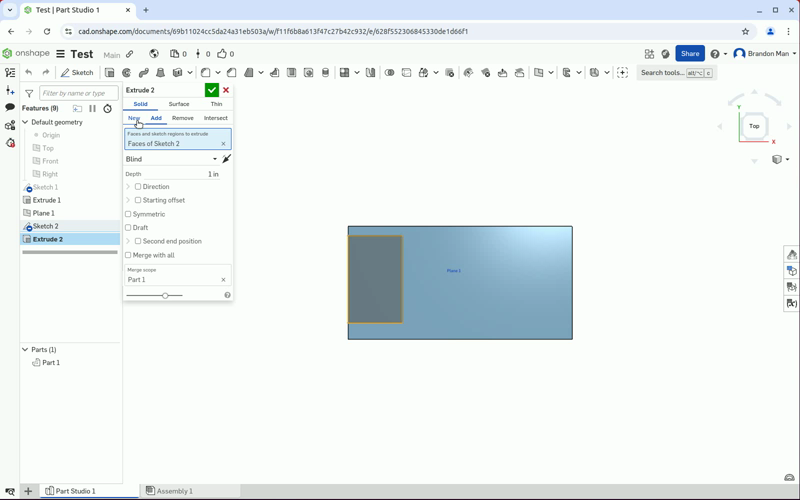
click(137, 120)
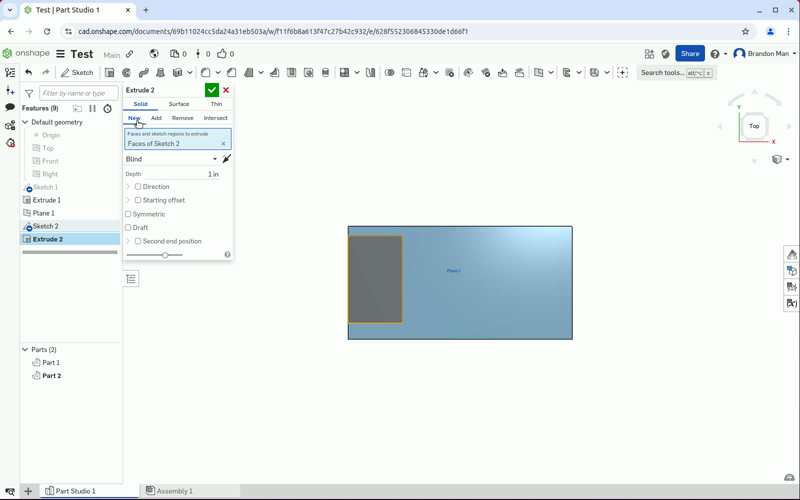
key(tab, 4)
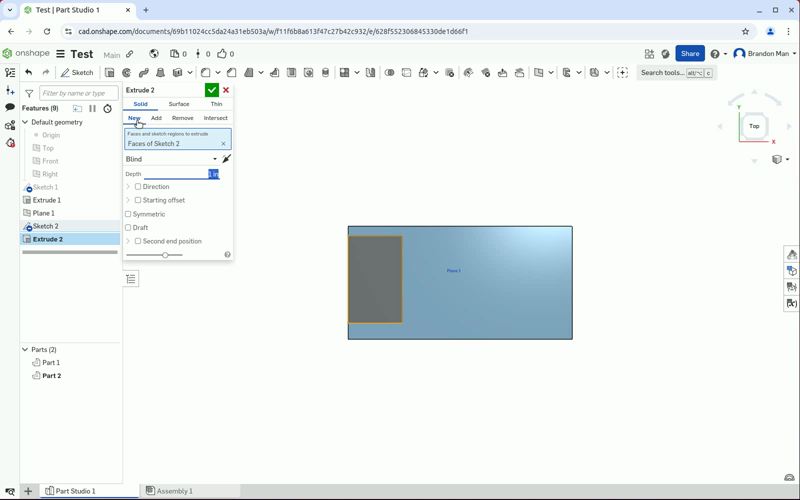
text(21.423)
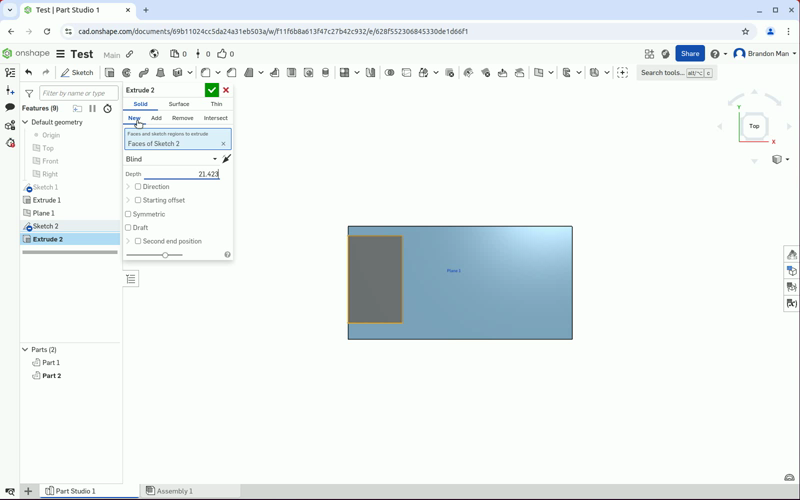
key(enter)
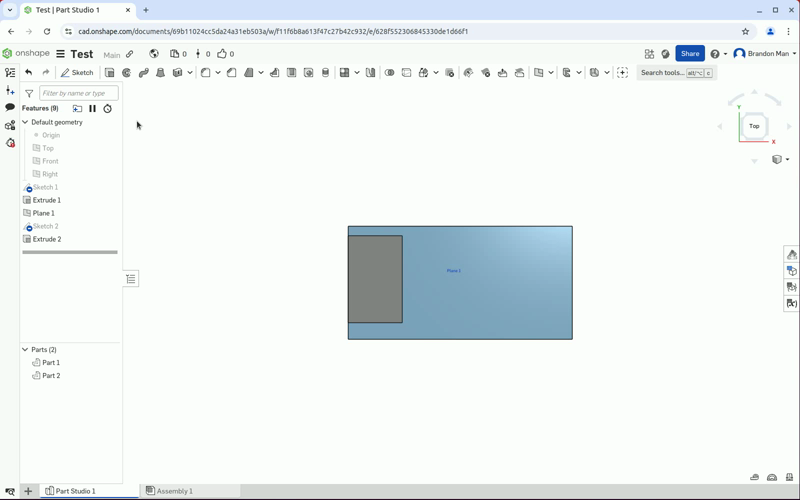
key(shift+h)
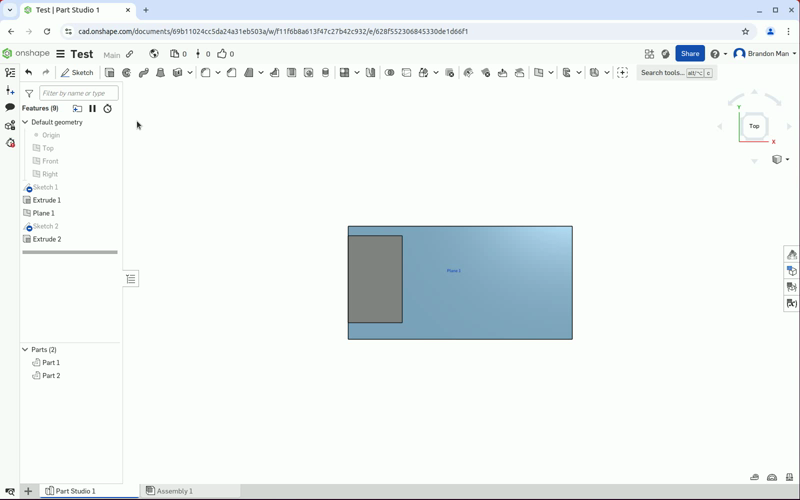
key(shift+h)
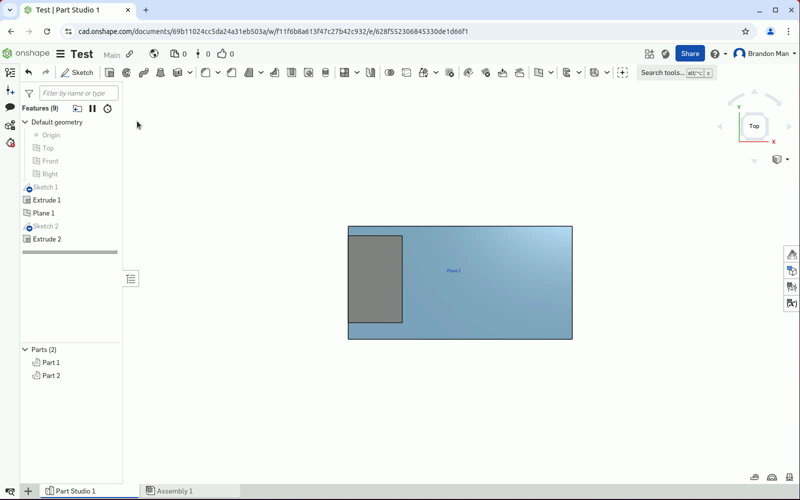
mouse_move(73, 189)
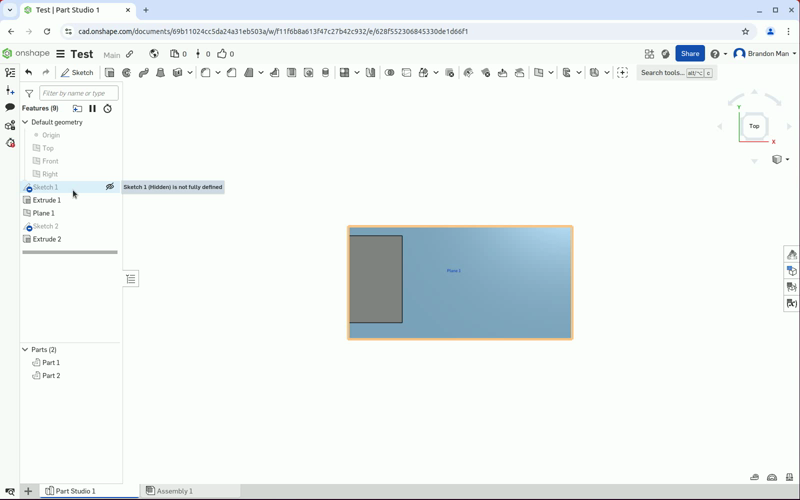
click(73, 189)
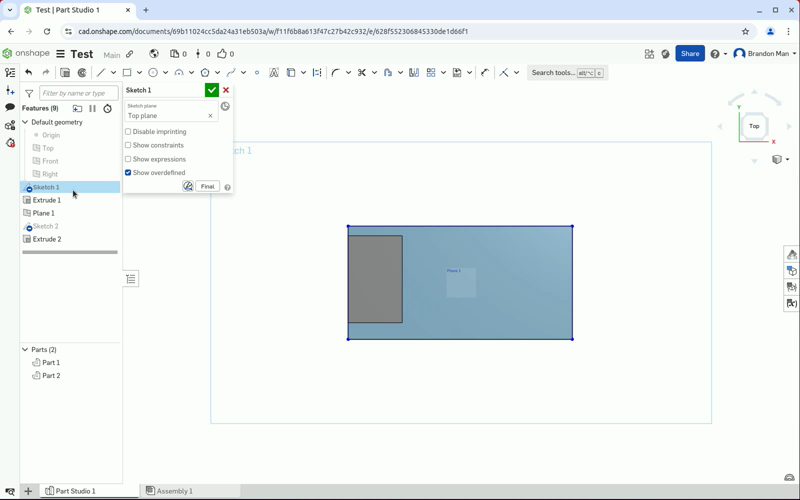
mouse_move(229, 92)
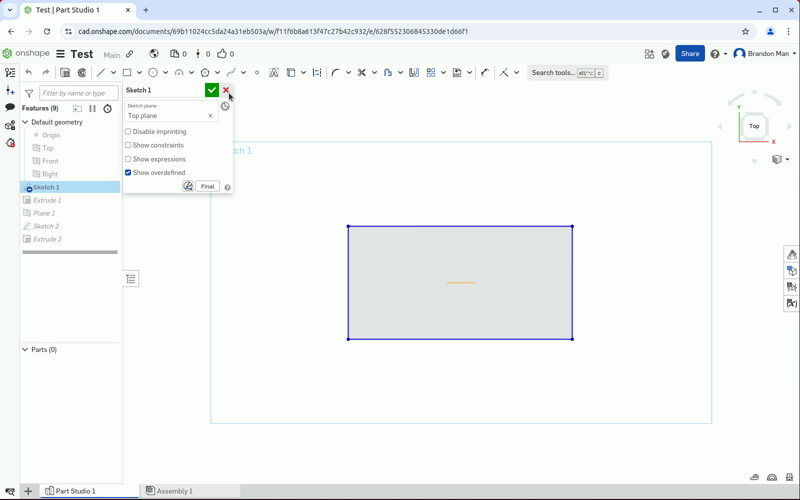
click(229, 92)
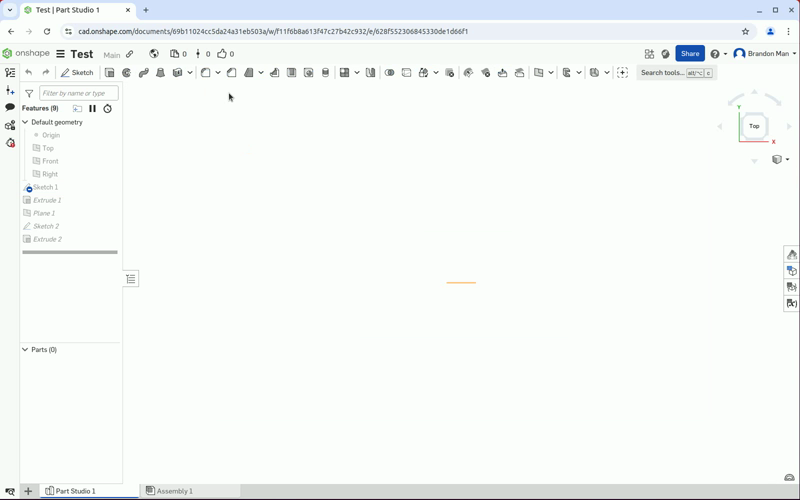
key(shift+s)
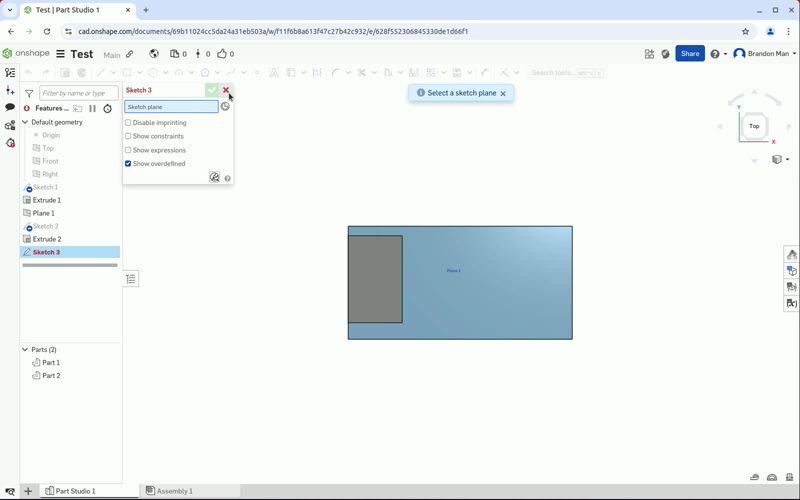
mouse_move(73, 215)
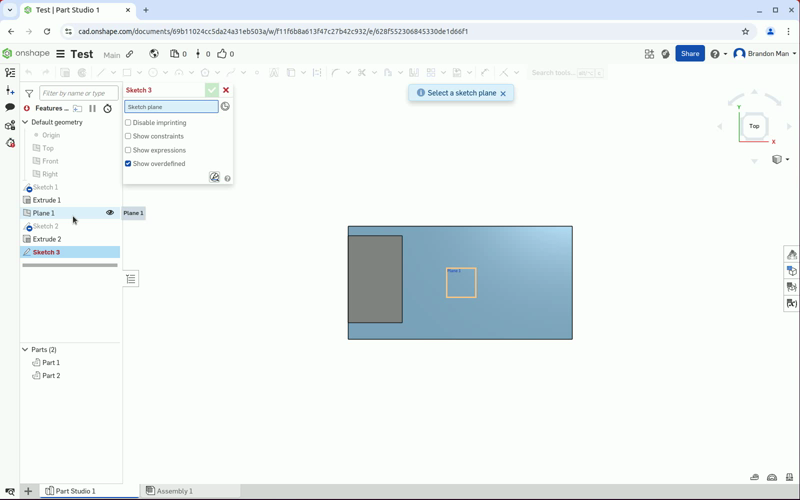
click(73, 215)
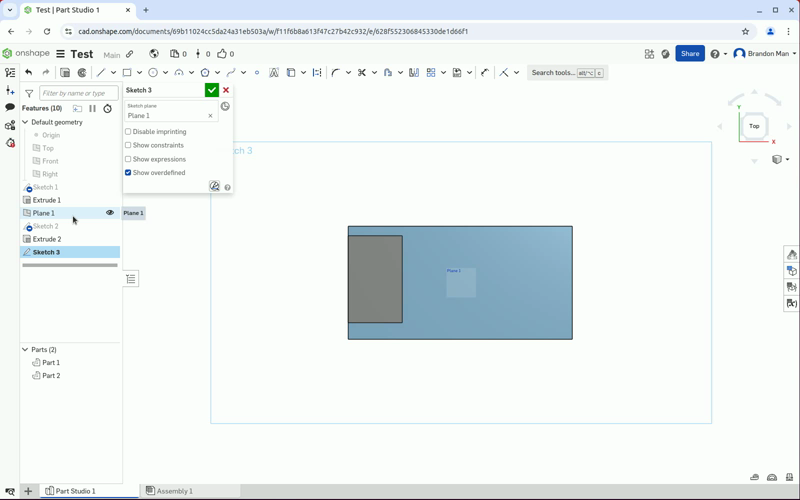
mouse_move(73, 352)
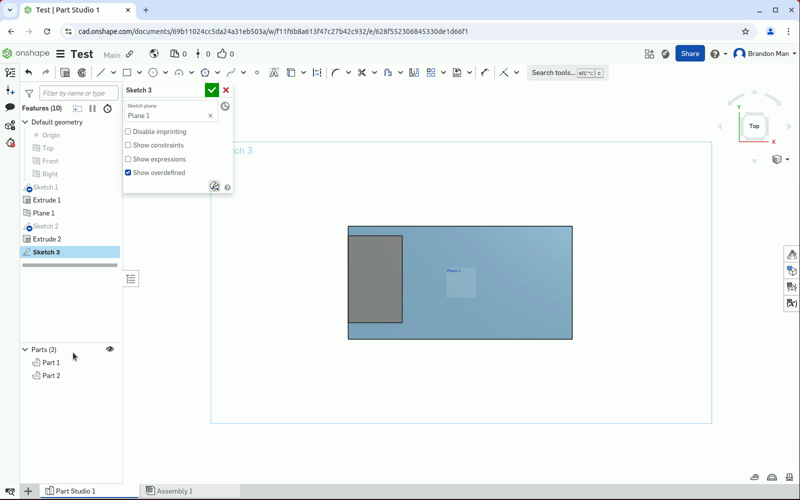
key(y)
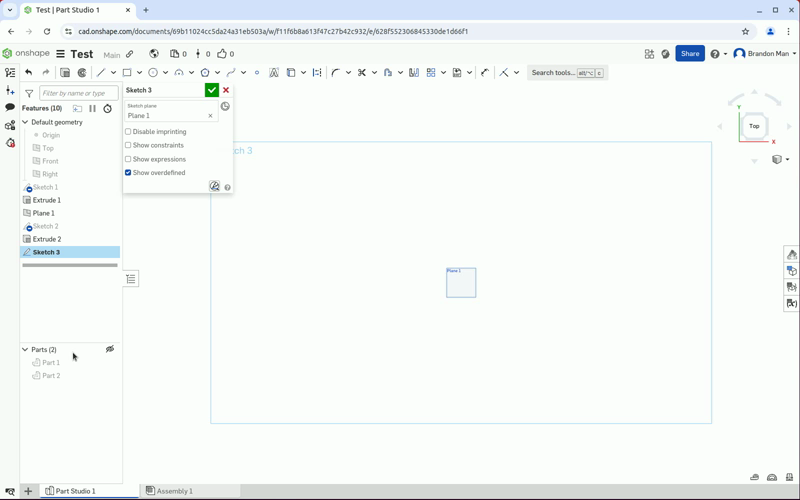
key(l)
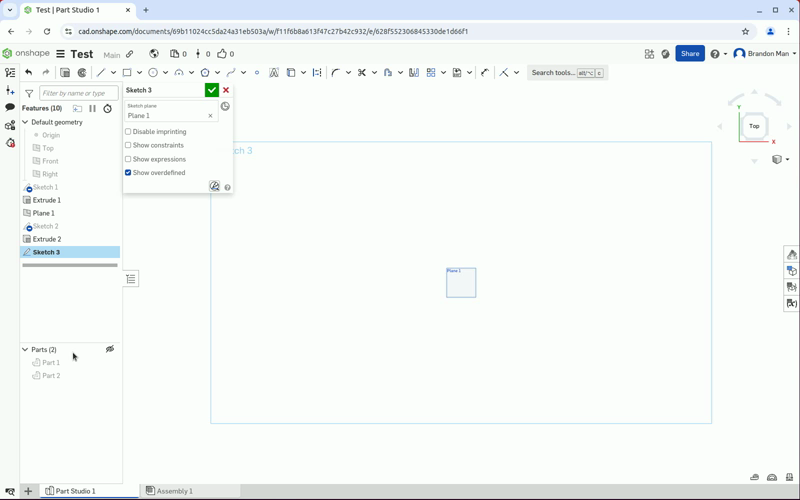
key_down(shift)
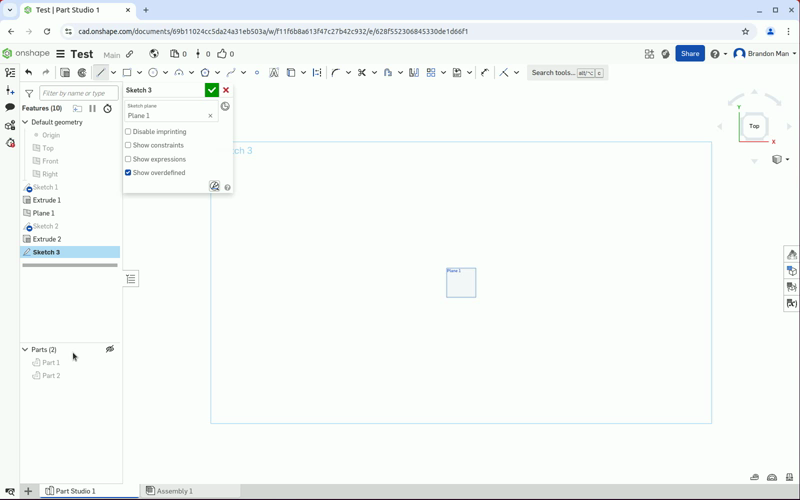
mouse_move(519, 322)
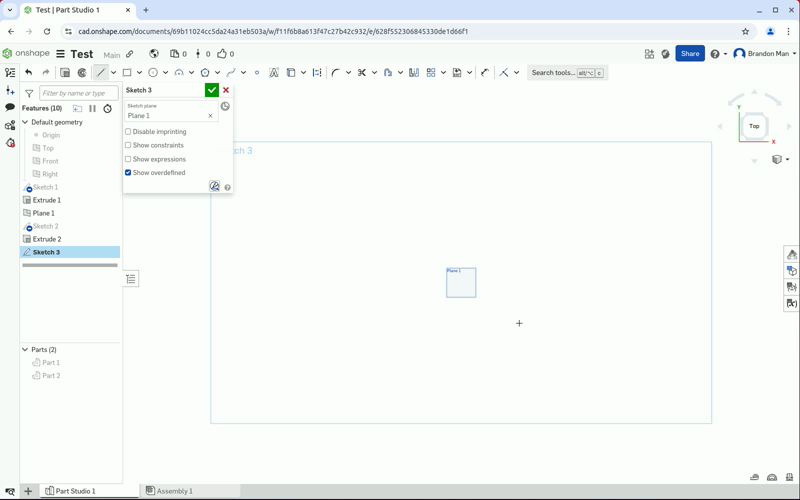
click(519, 322)
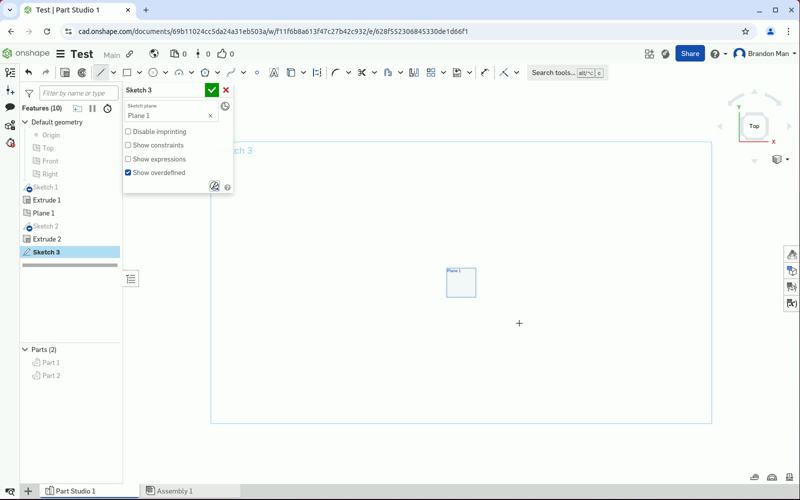
key_up(shift)
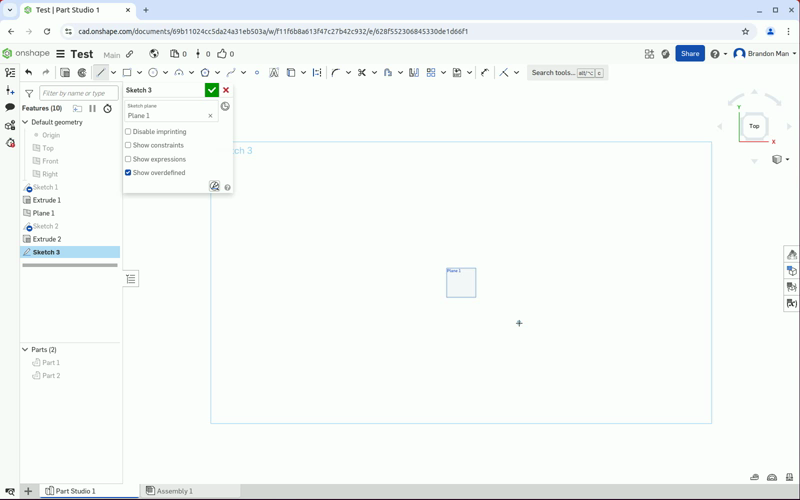
key_down(shift)
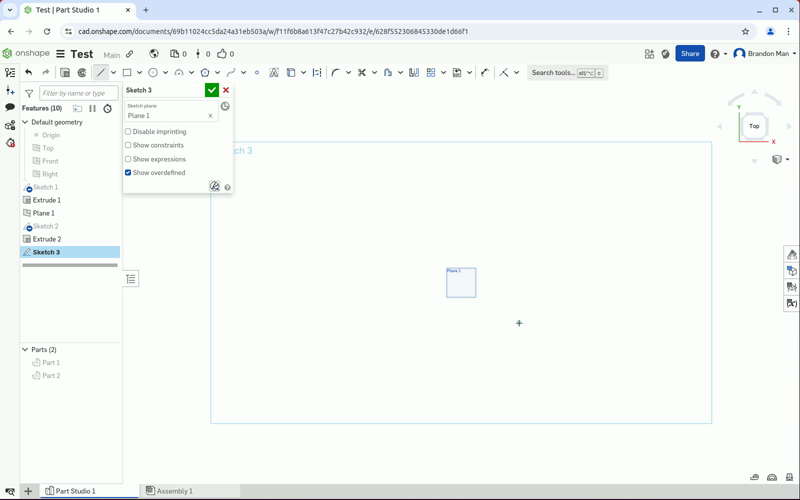
mouse_move(549, 322)
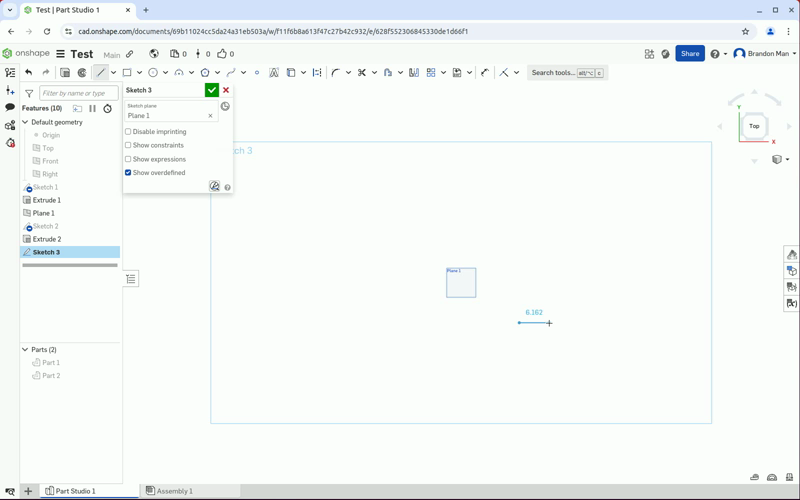
mouse_move(573, 322)
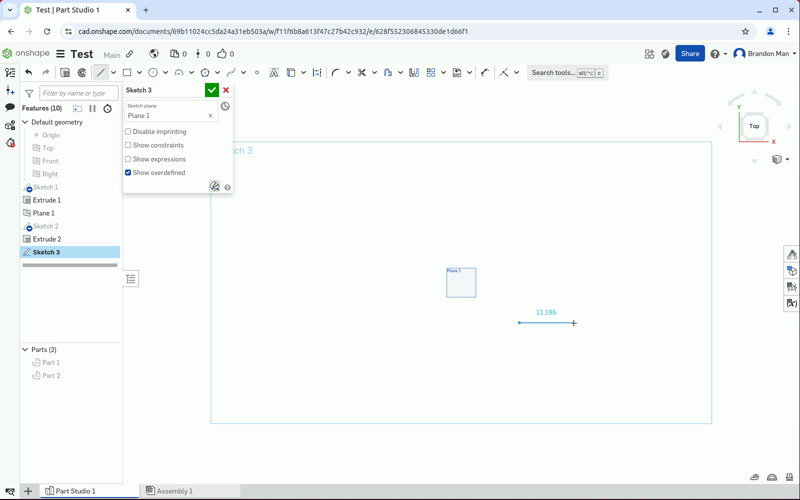
click(573, 322)
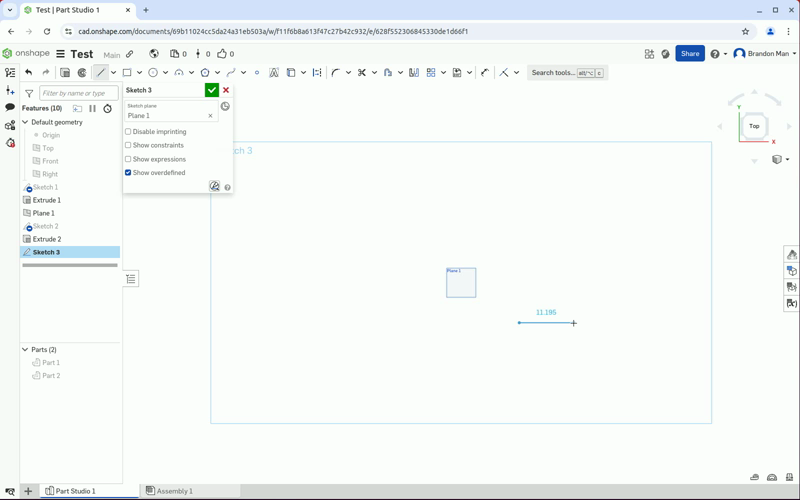
key_up(shift)
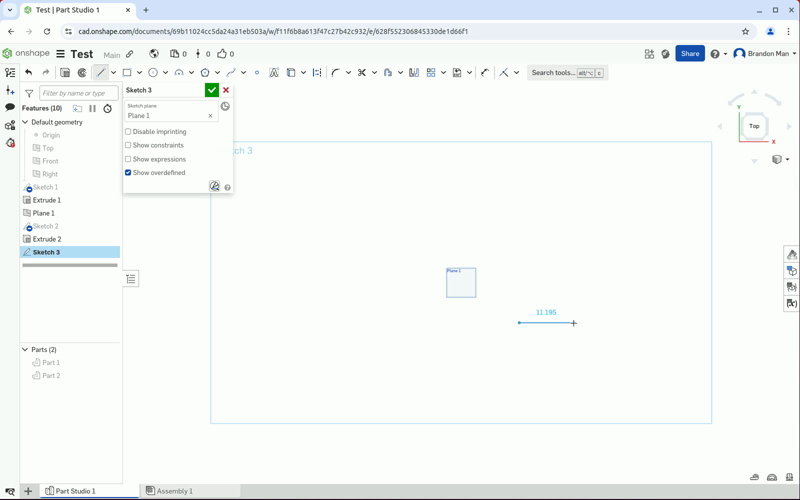
key_down(shift)
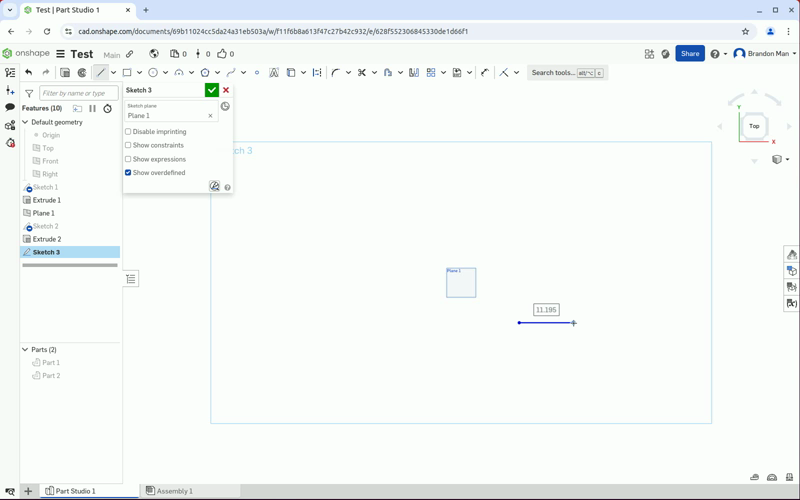
mouse_move(573, 235)
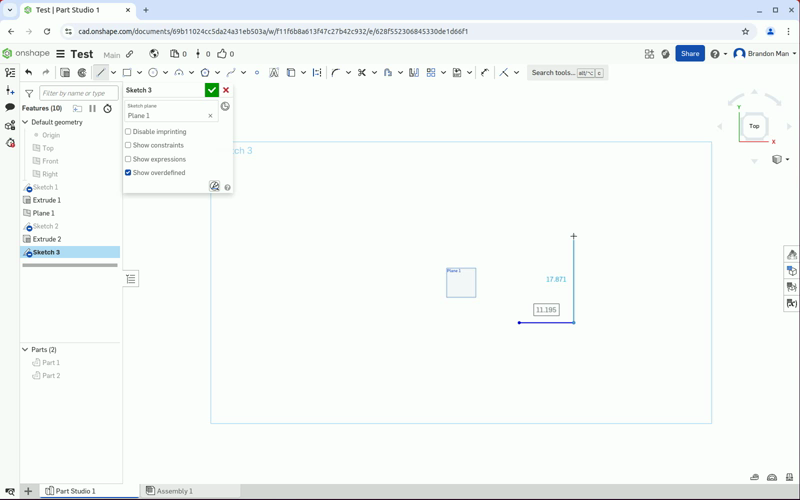
click(573, 235)
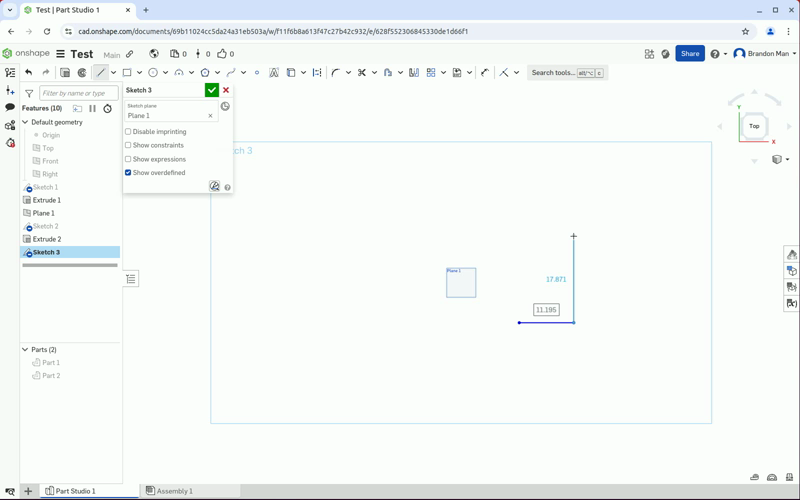
key_up(shift)
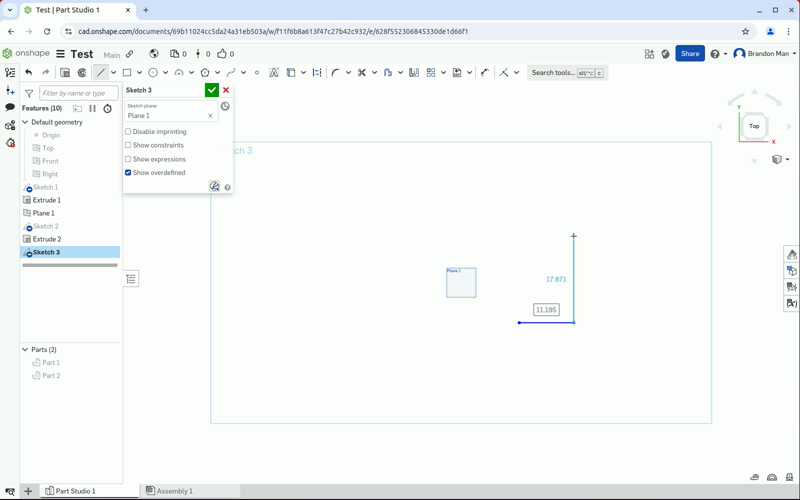
key_down(shift)
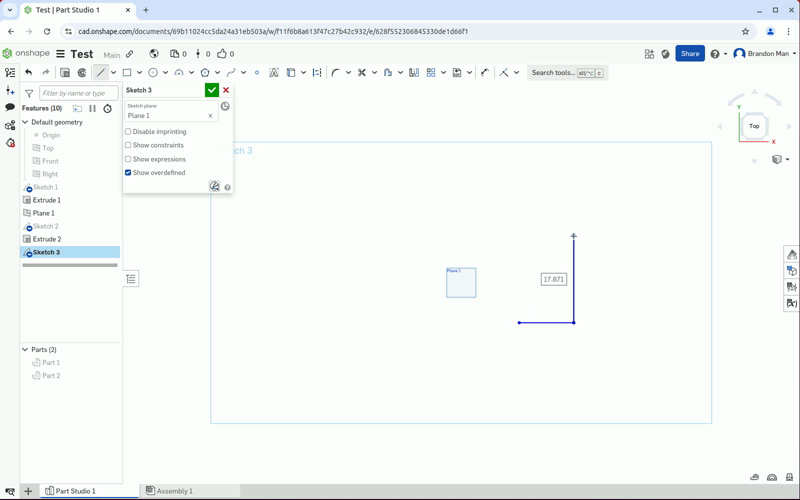
mouse_move(589, 235)
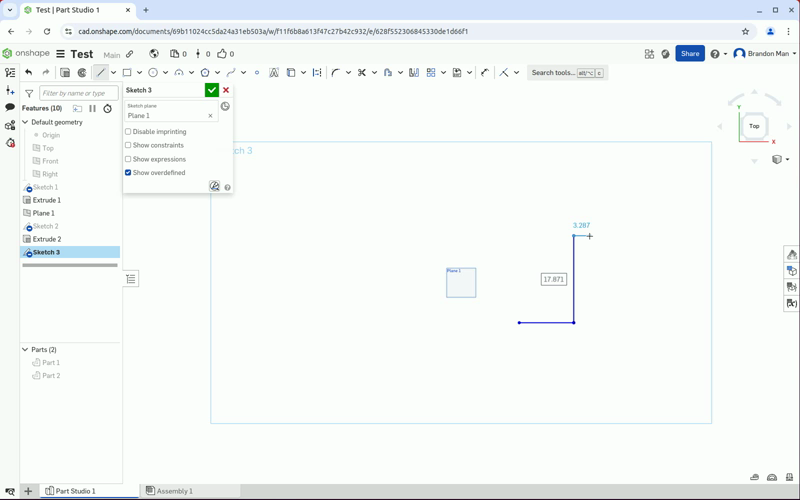
mouse_move(519, 235)
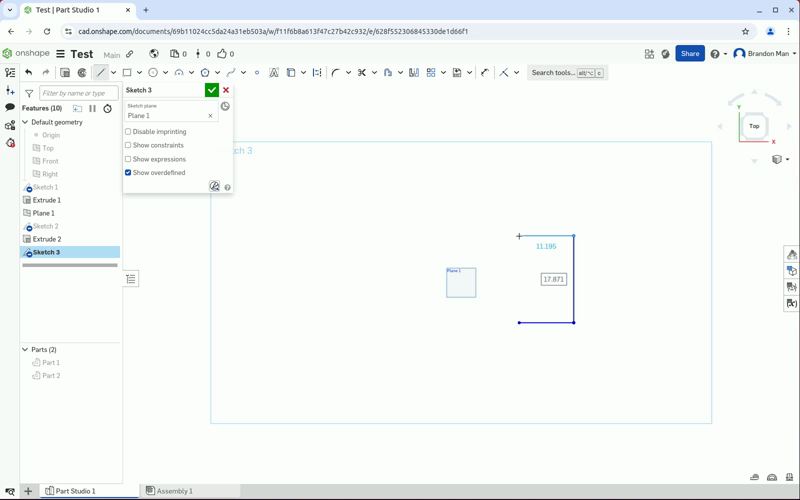
click(519, 235)
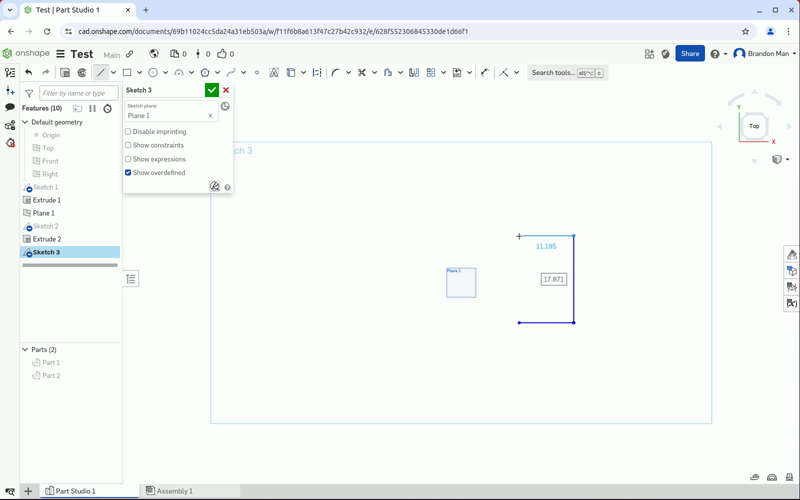
key_up(shift)
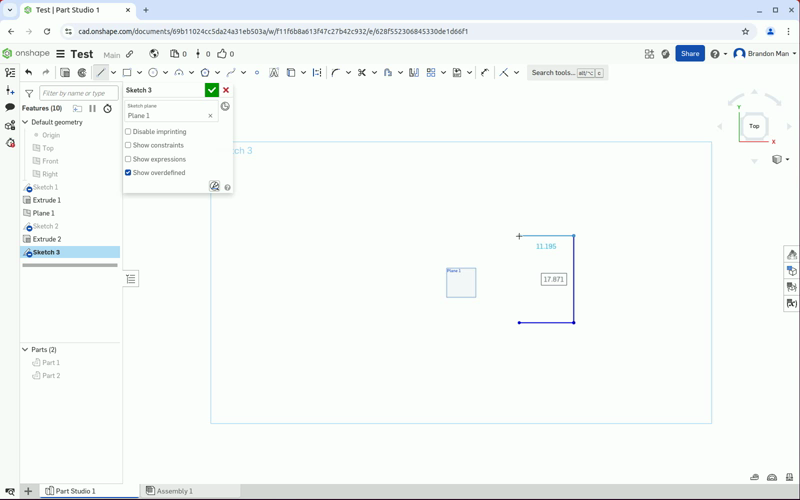
key_down(shift)
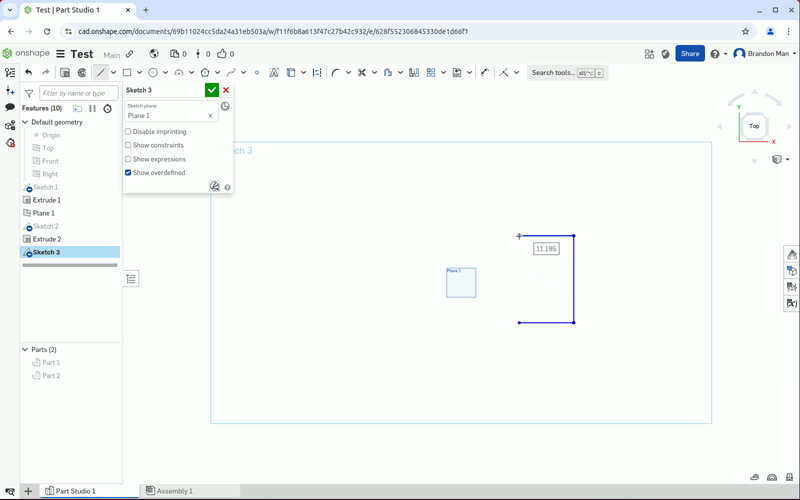
mouse_move(519, 322)
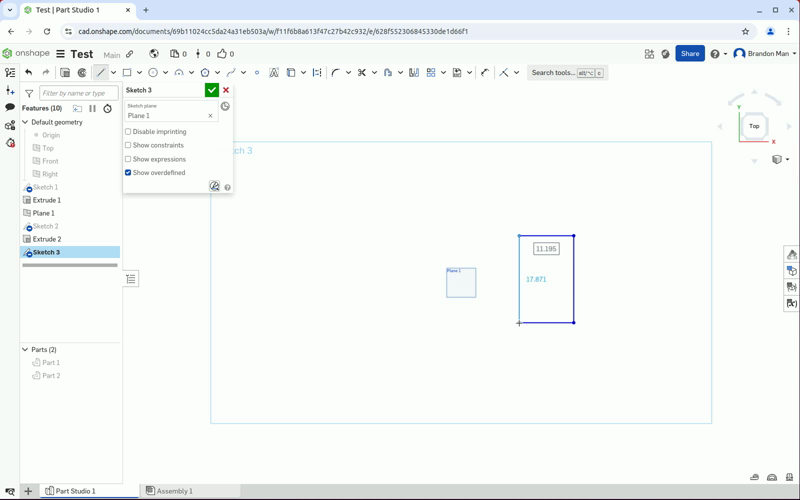
key_up(shift)
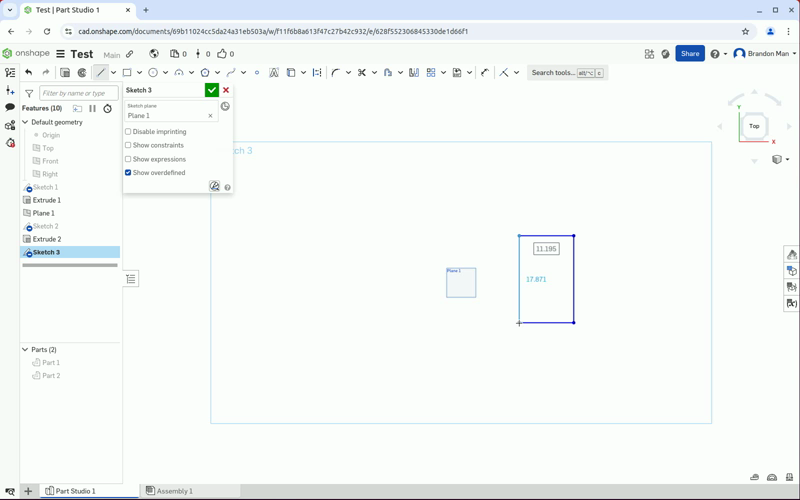
click(519, 322)
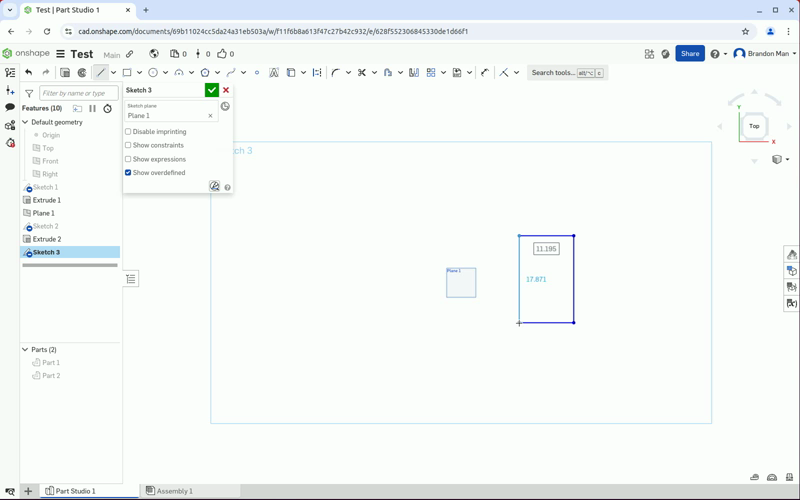
key(esc)
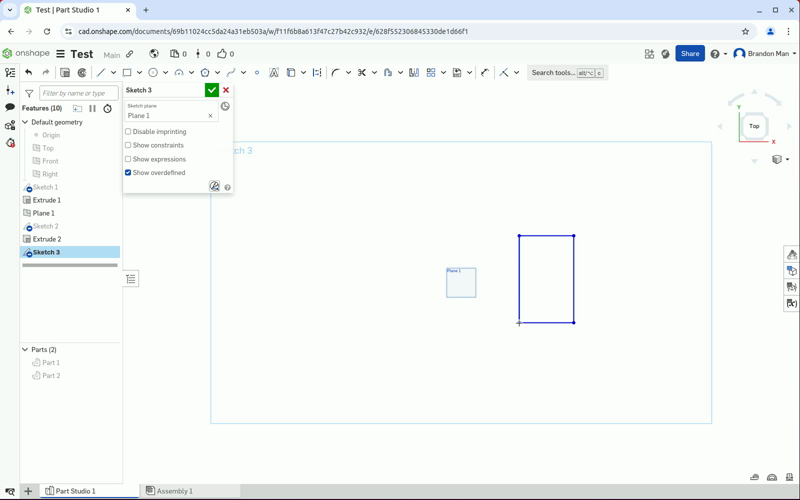
mouse_move(567, 288)
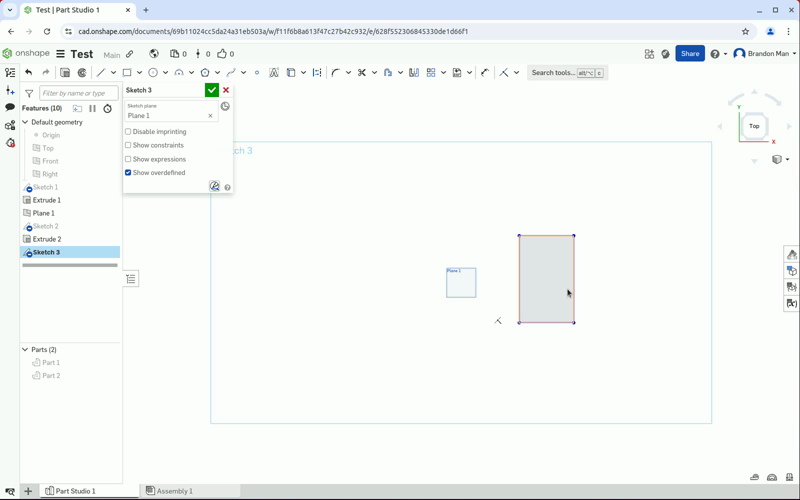
click(567, 288)
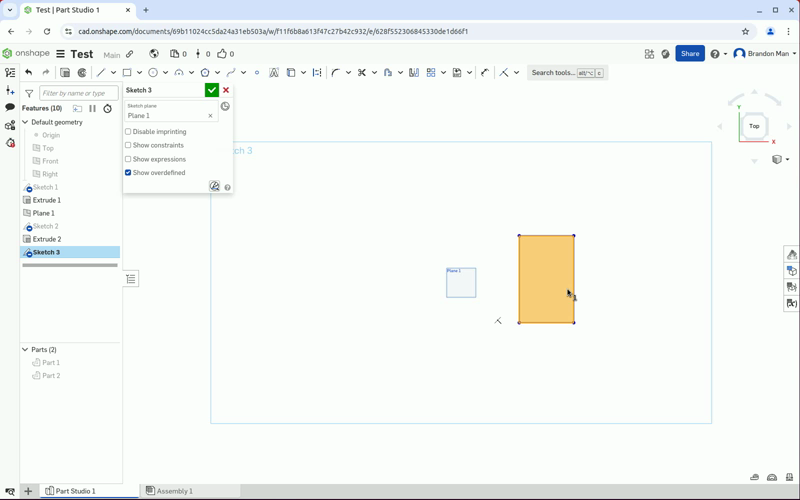
mouse_move(73, 352)
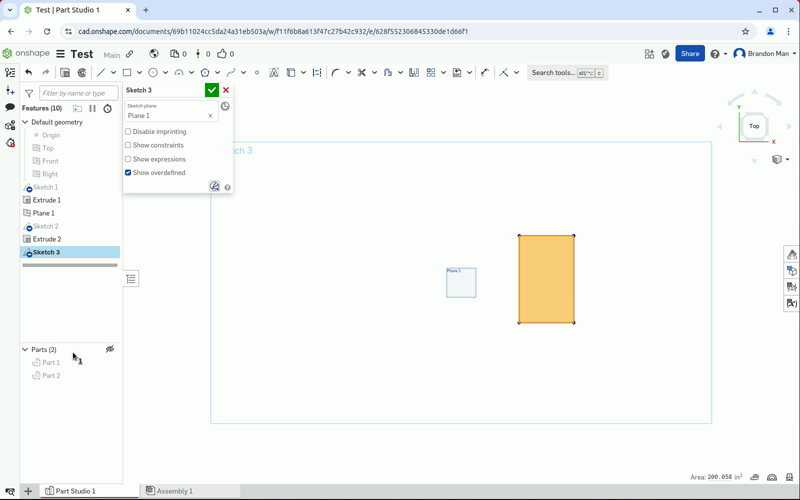
key(shift+y)
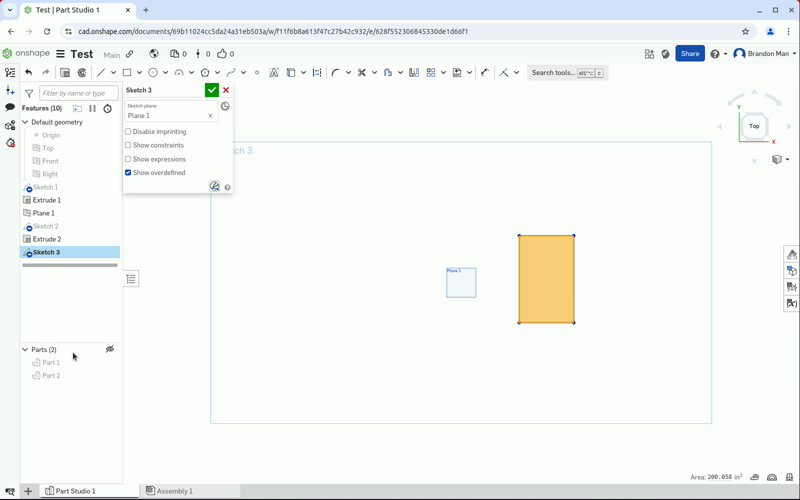
key(shift+e)
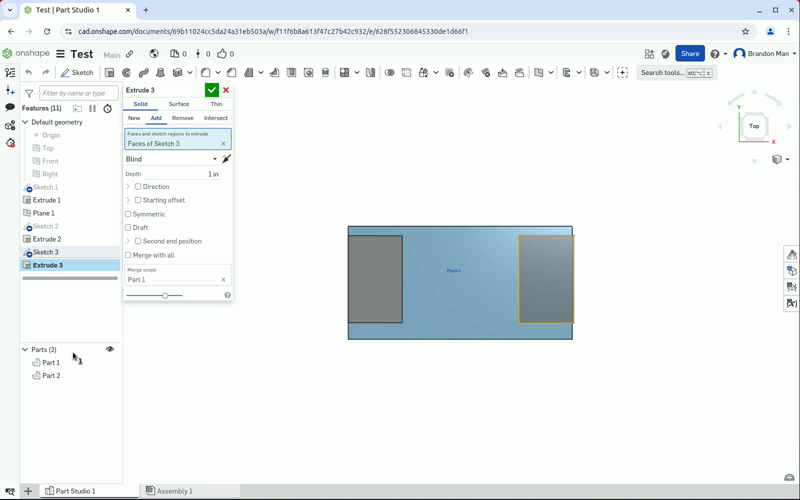
mouse_move(143, 106)
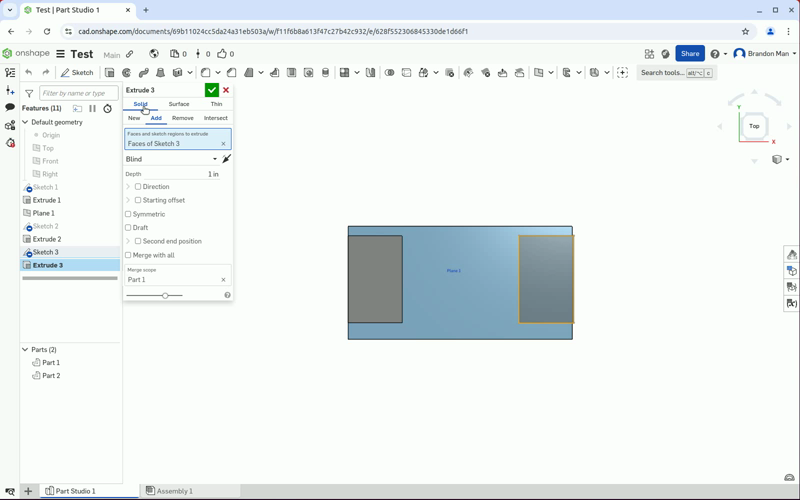
click(143, 106)
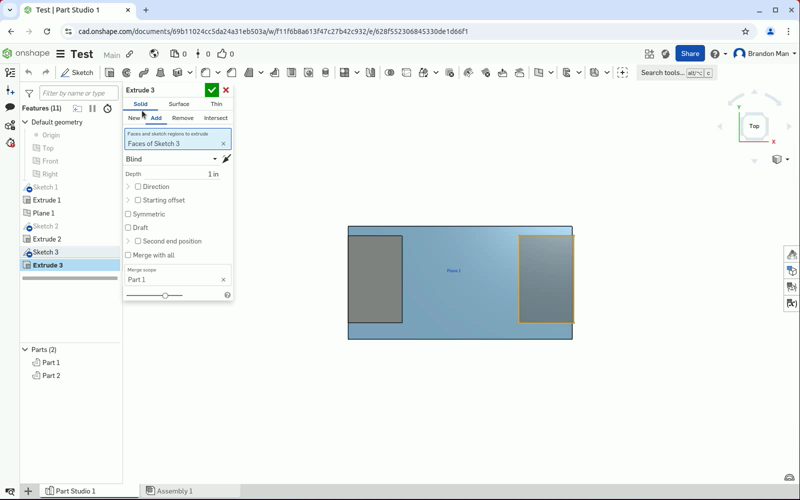
mouse_move(137, 120)
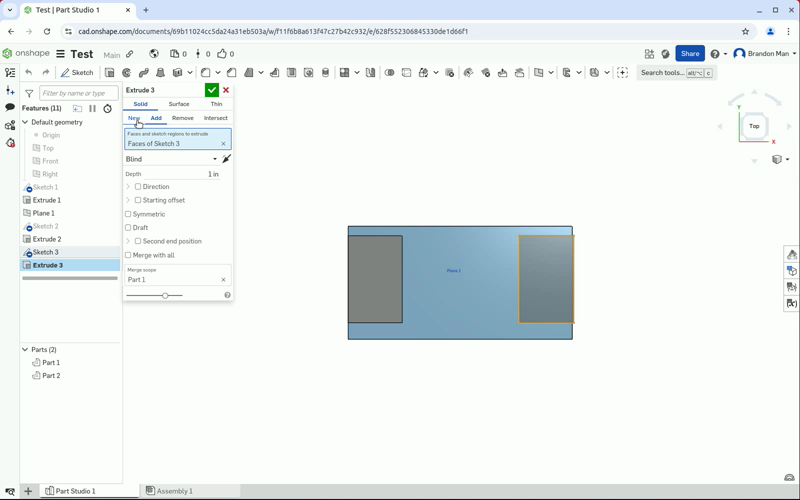
click(137, 120)
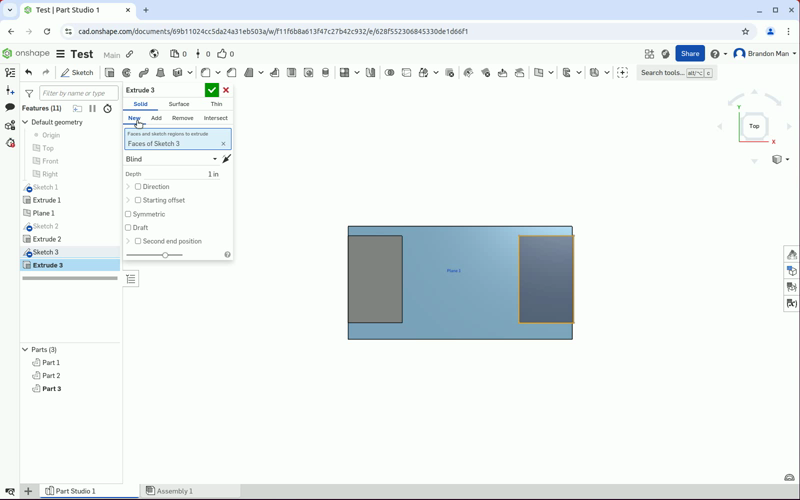
key(tab, 4)
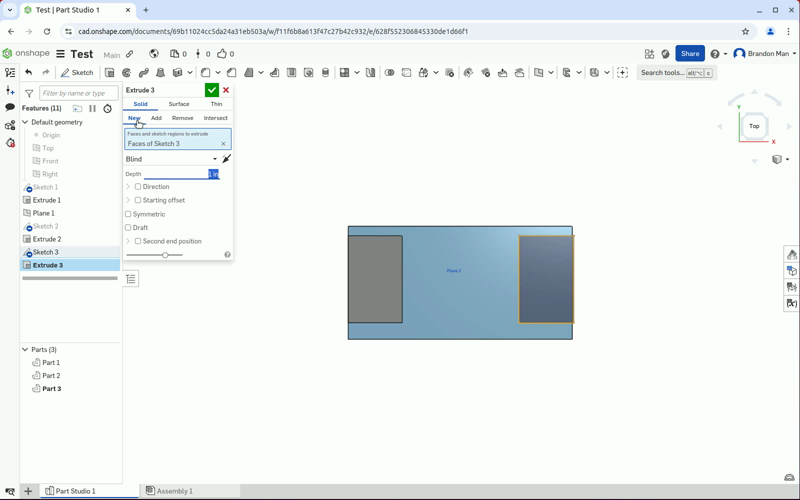
text(21.423)
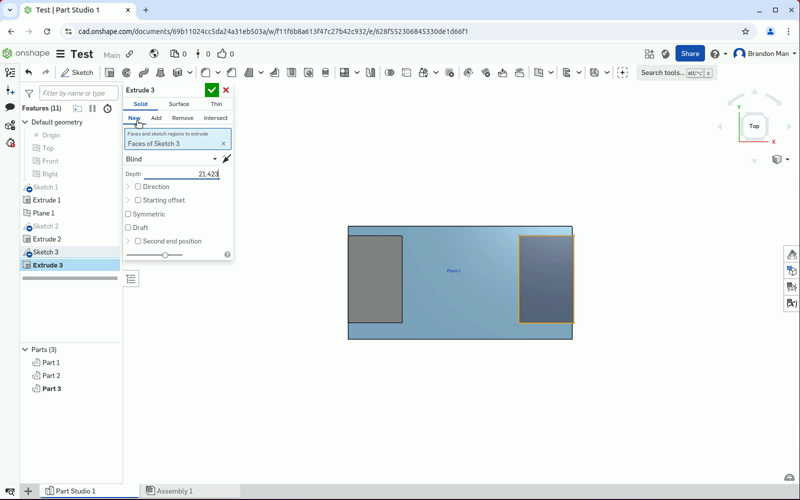
key(enter)
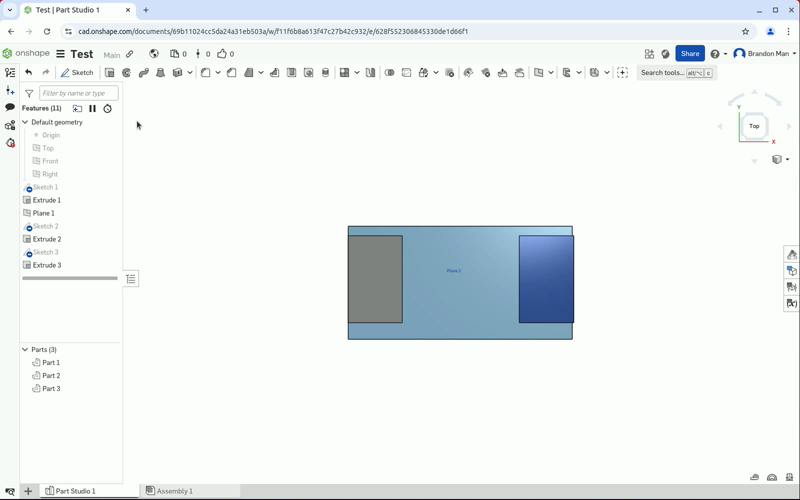
key(shift+h)
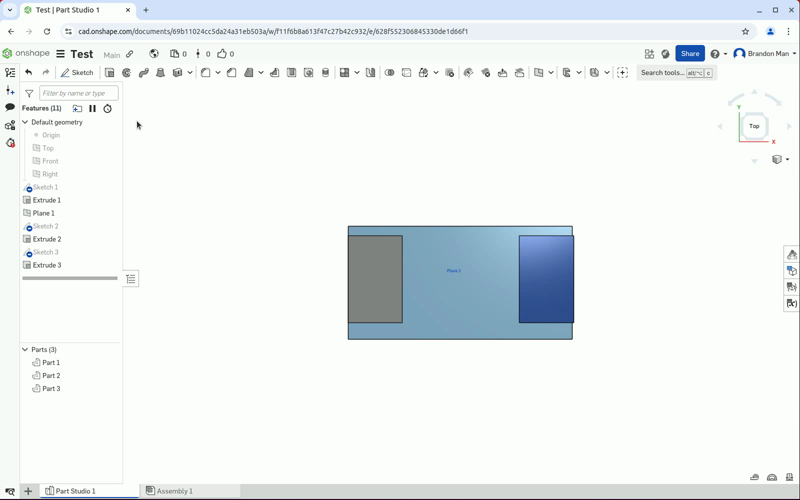
key(shift+h)
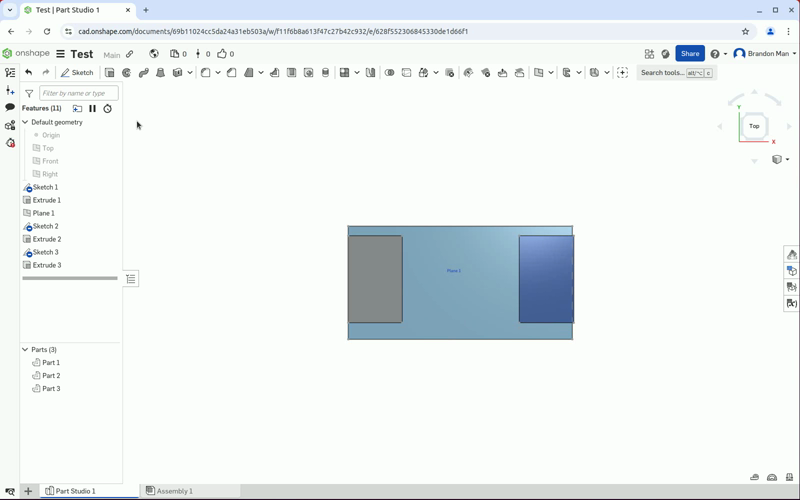
key(shift+7)
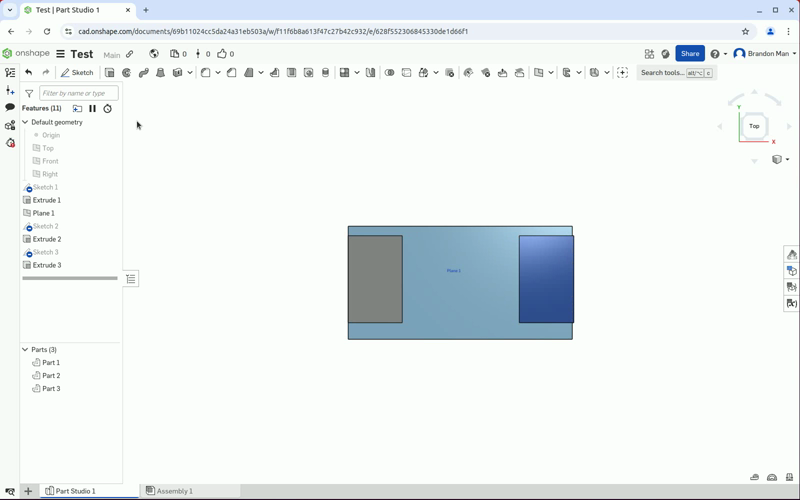
key(up, 3)
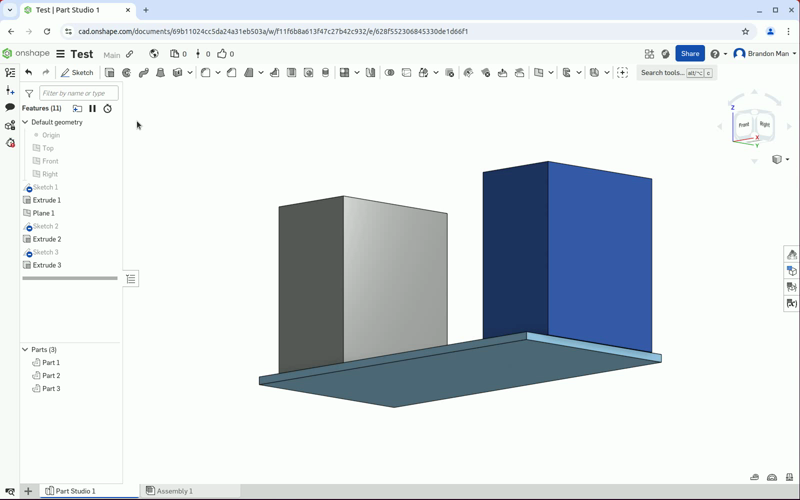
key(left, 3)
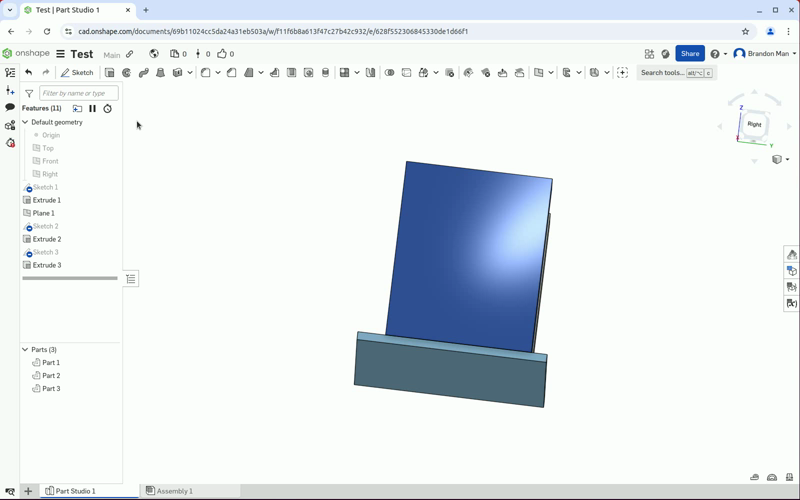
key(right, 3)
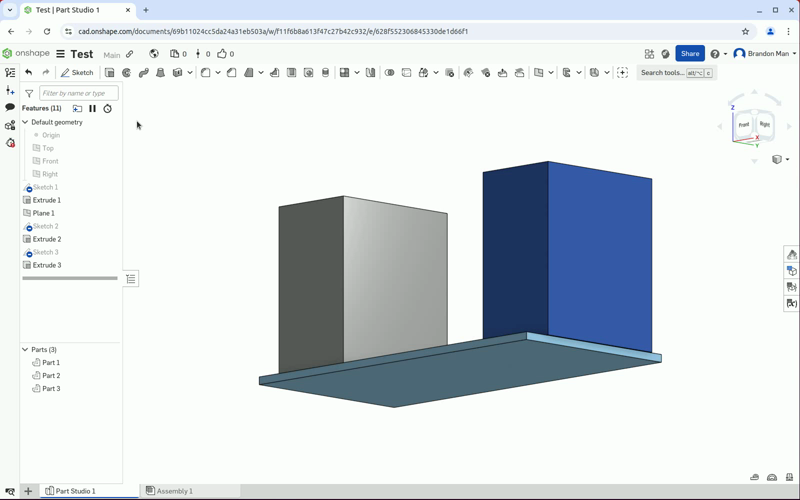
key(down, 3)
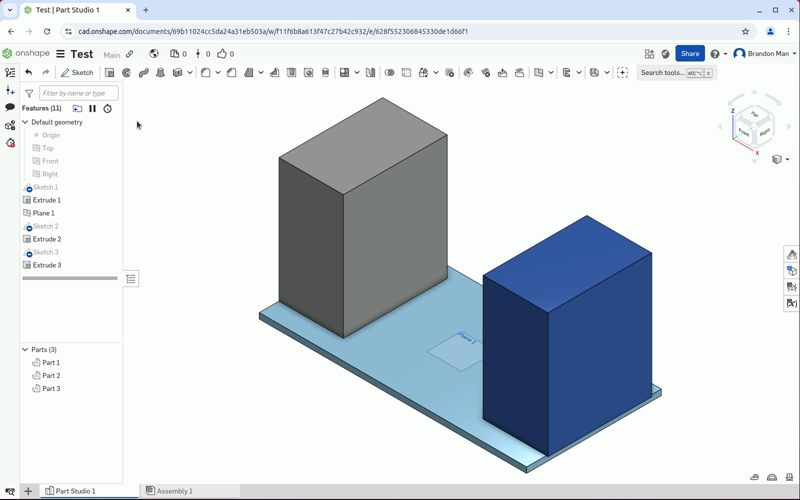
mouse_move(73, 189)
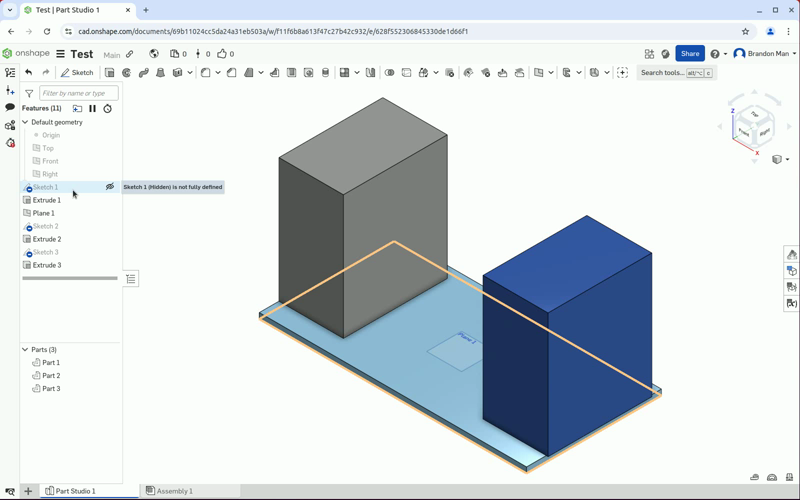
click(73, 189)